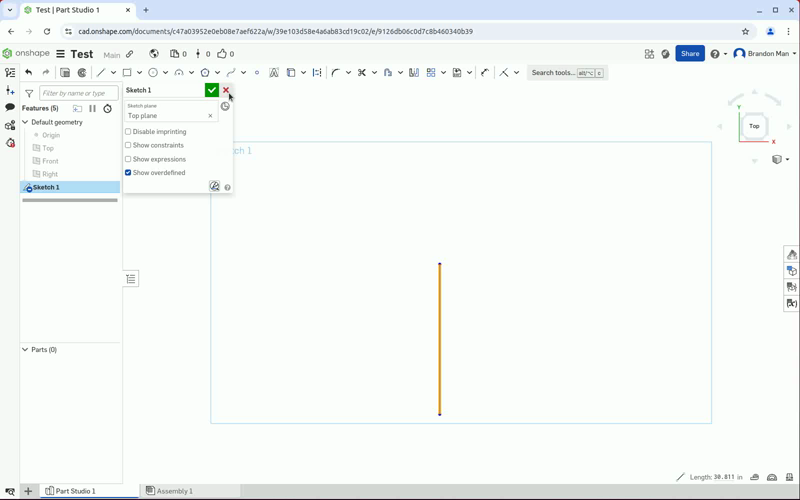
key(shift+h)
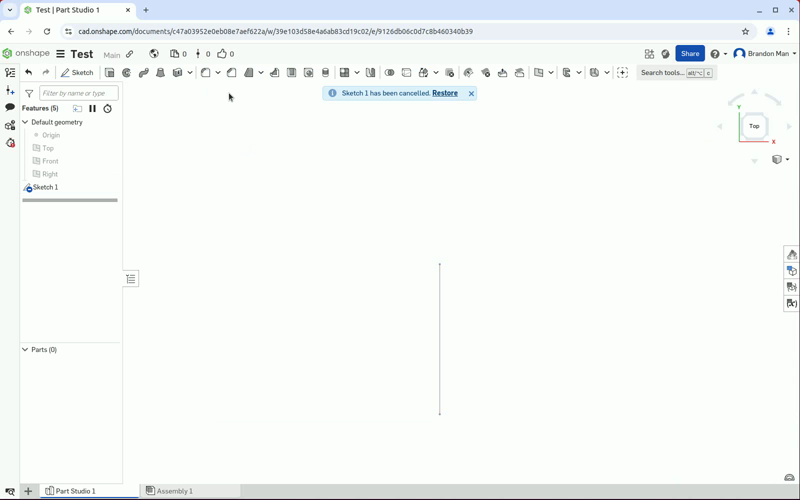
key(shift+s)
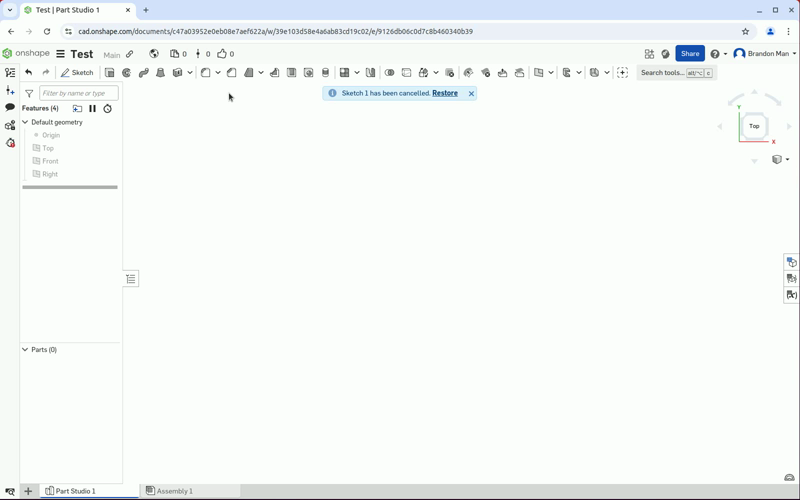
mouse_move(73, 150)
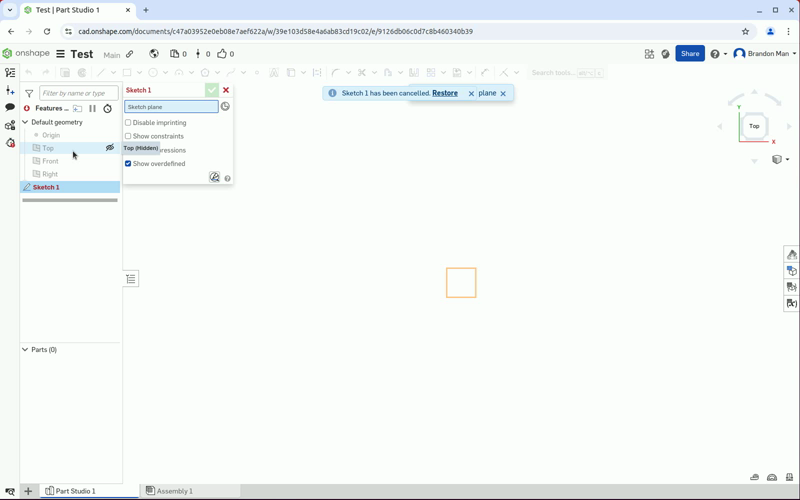
click(73, 150)
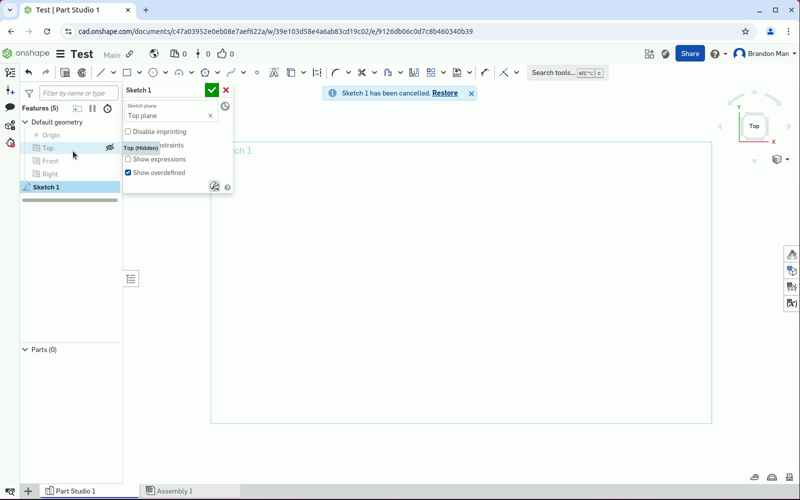
mouse_move(73, 352)
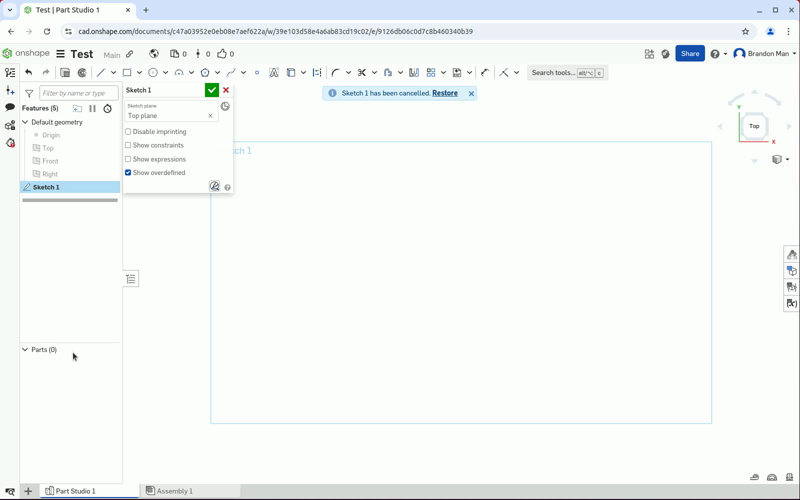
key(y)
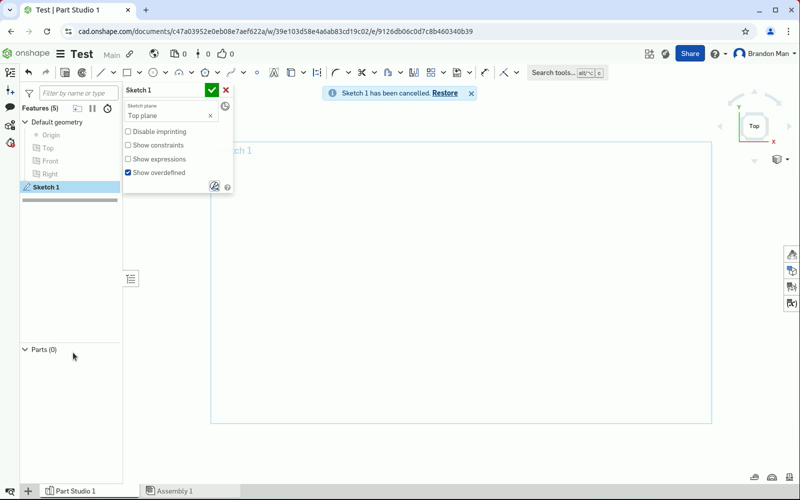
key(c)
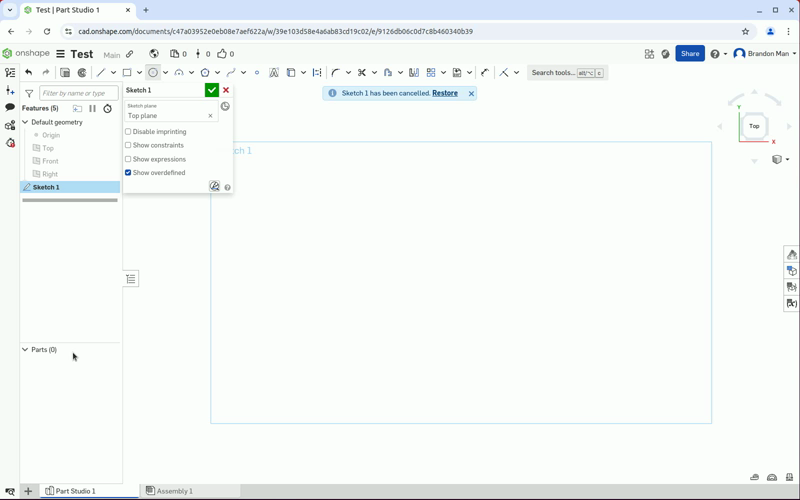
key_down(shift)
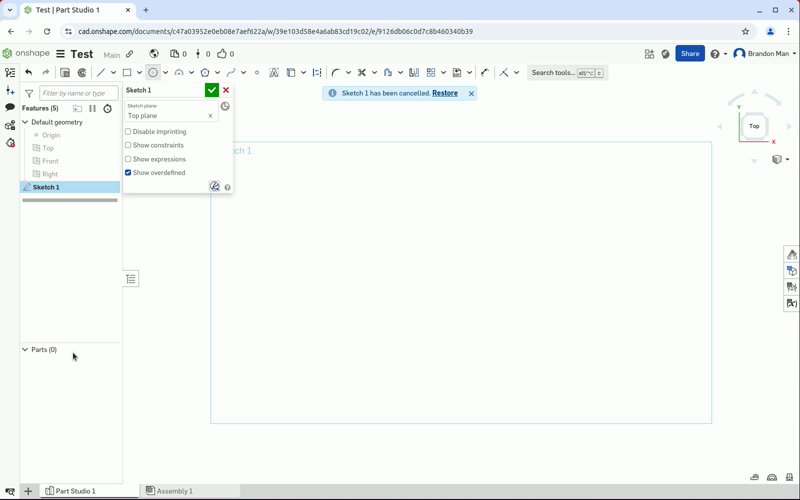
mouse_move(461, 282)
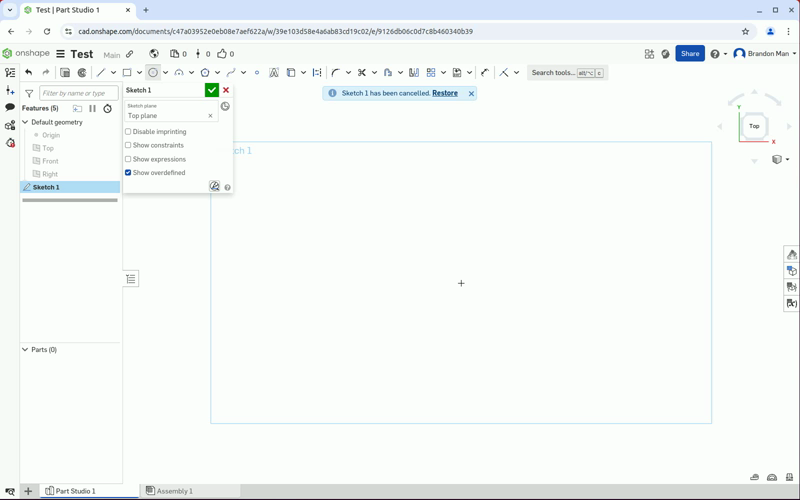
click(461, 282)
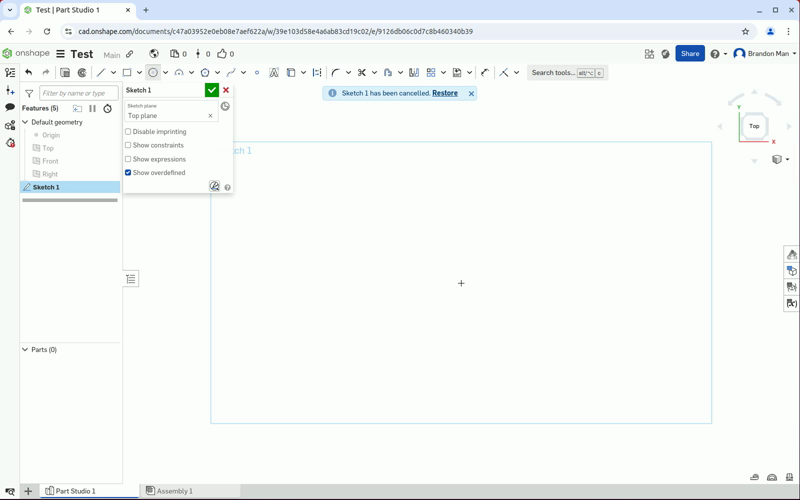
key_up(shift)
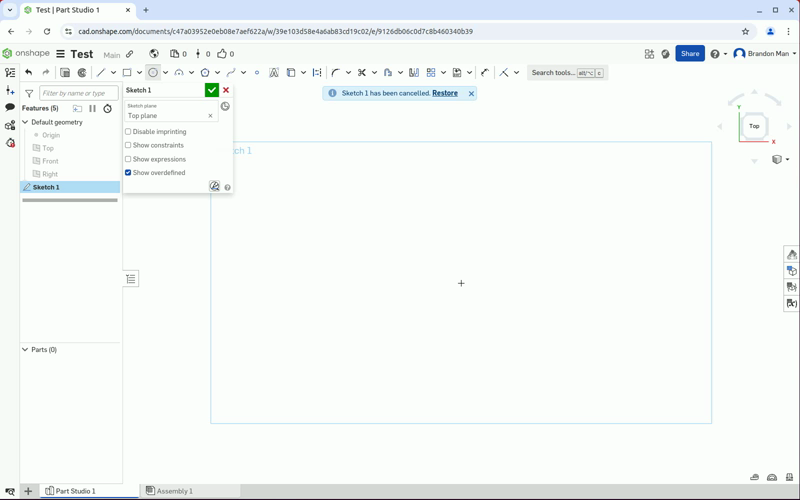
mouse_move(574, 282)
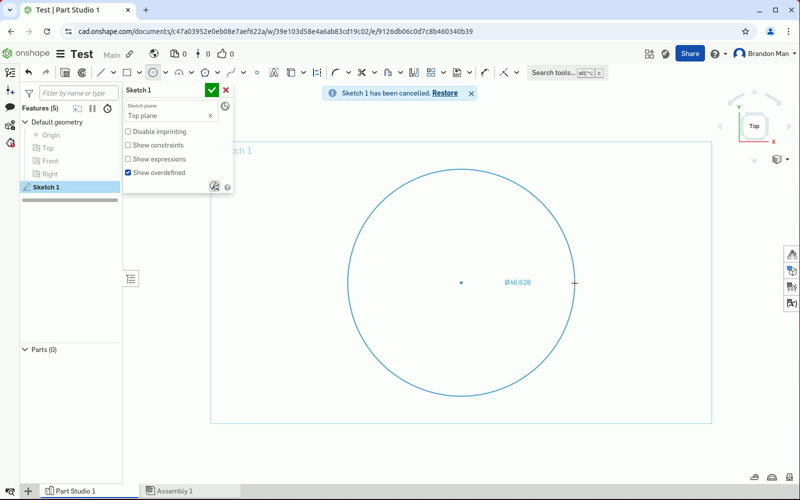
click(574, 282)
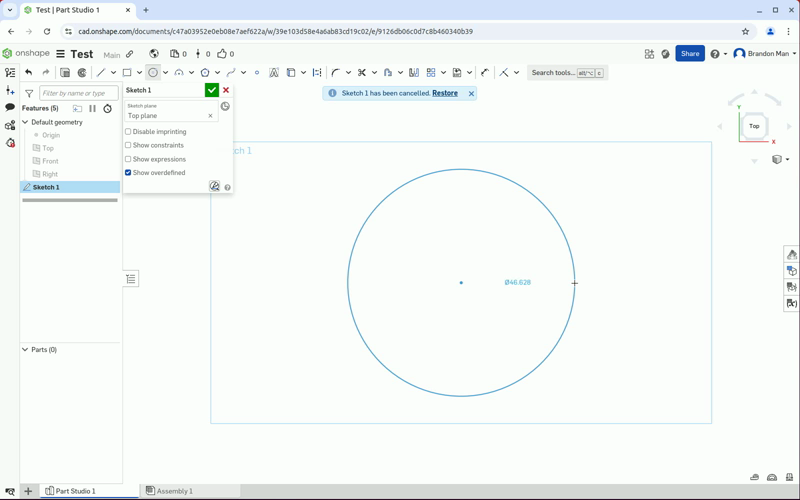
key(esc)
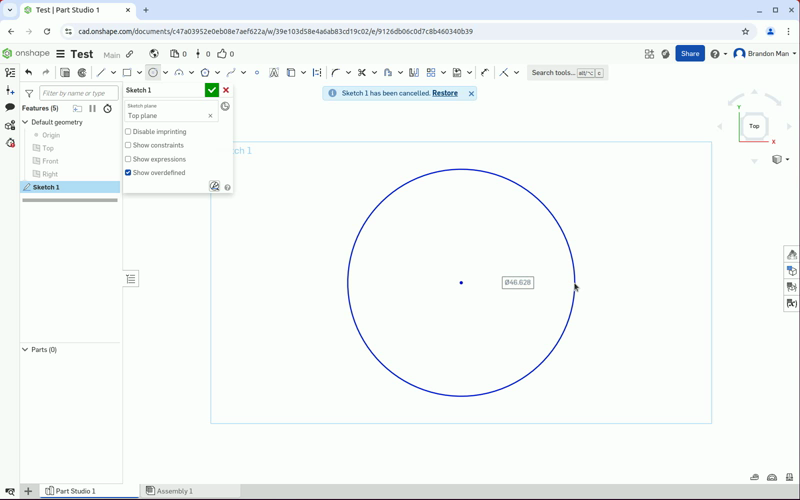
key(c)
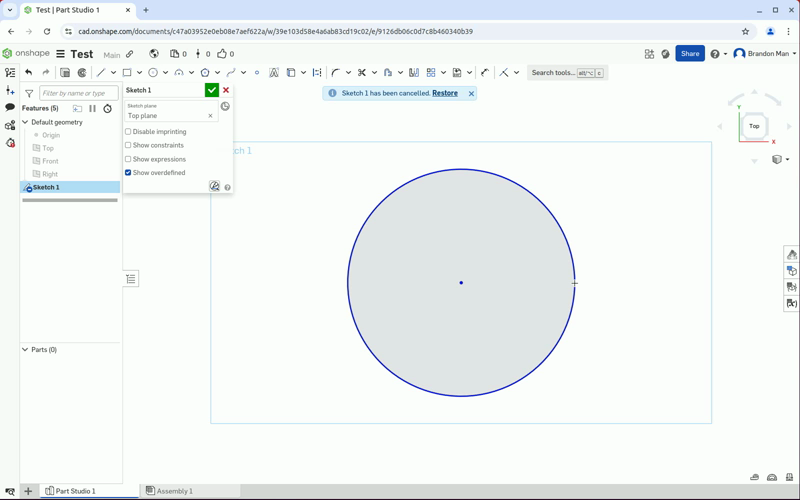
key_down(shift)
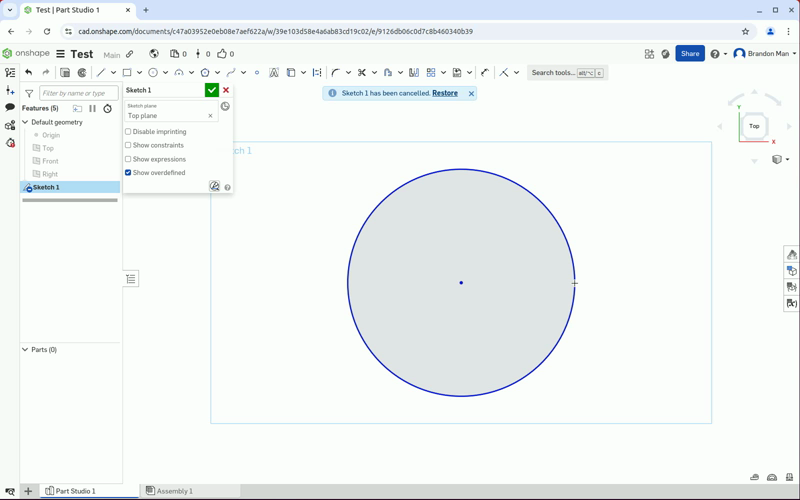
mouse_move(461, 282)
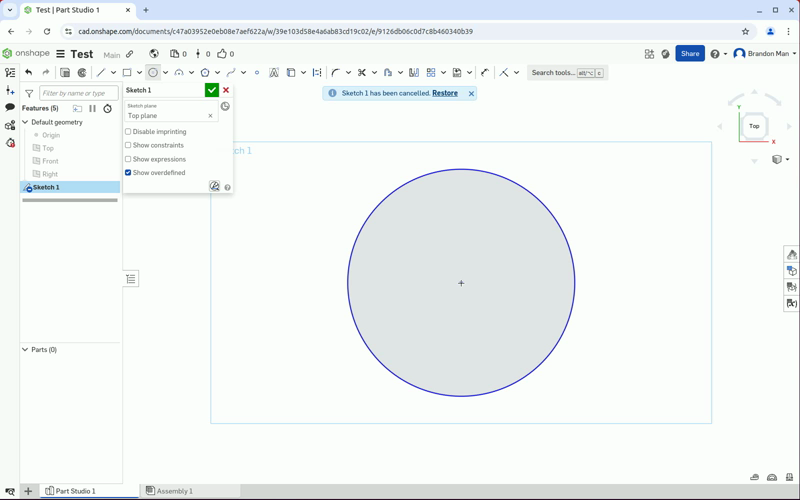
click(461, 282)
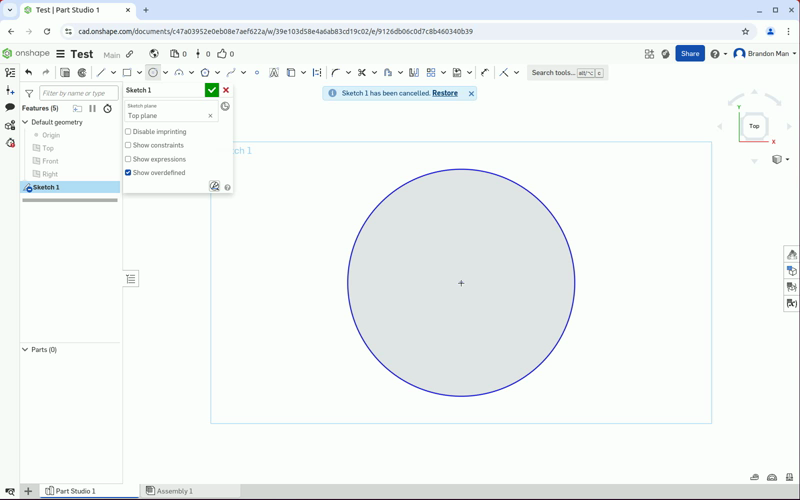
key_up(shift)
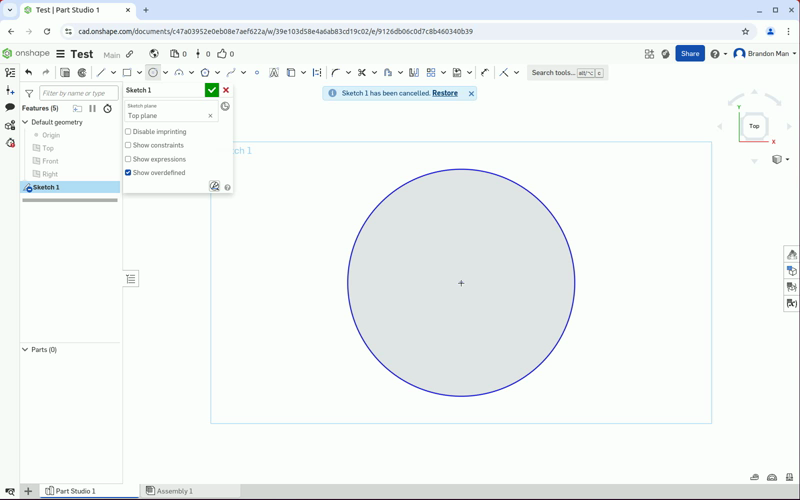
mouse_move(515, 282)
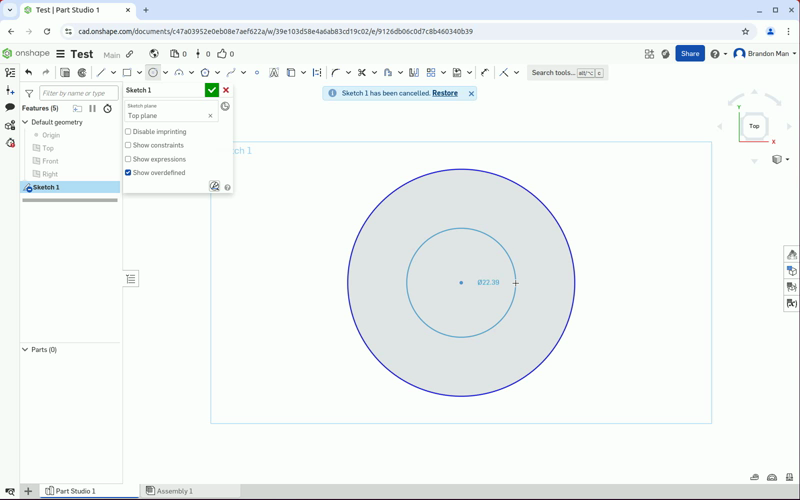
click(515, 282)
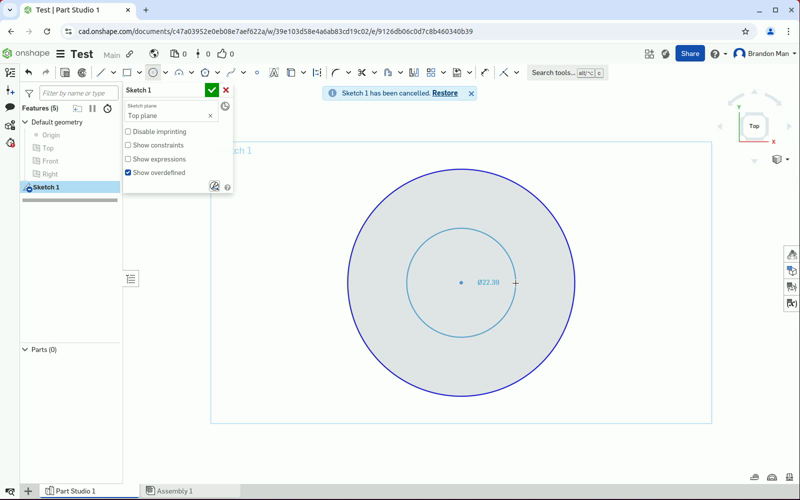
key(esc)
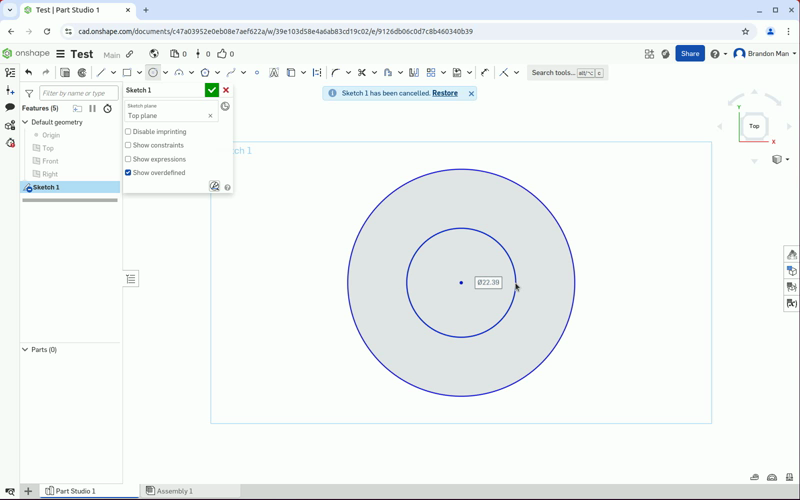
mouse_move(548, 254)
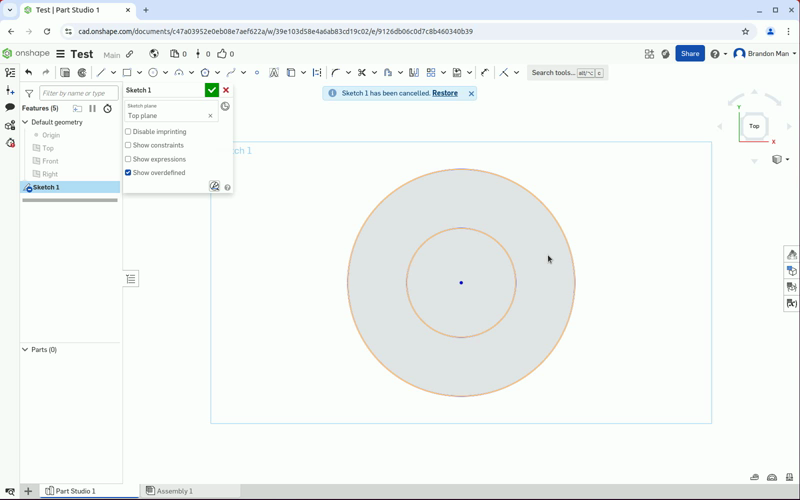
click(548, 254)
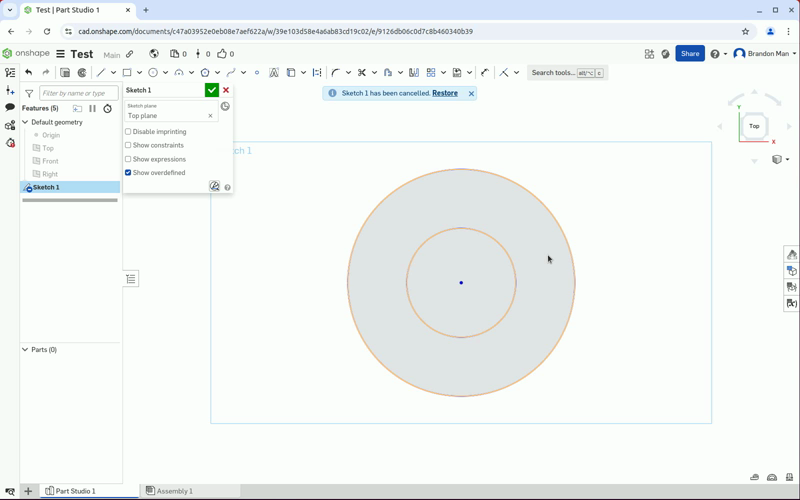
mouse_move(73, 352)
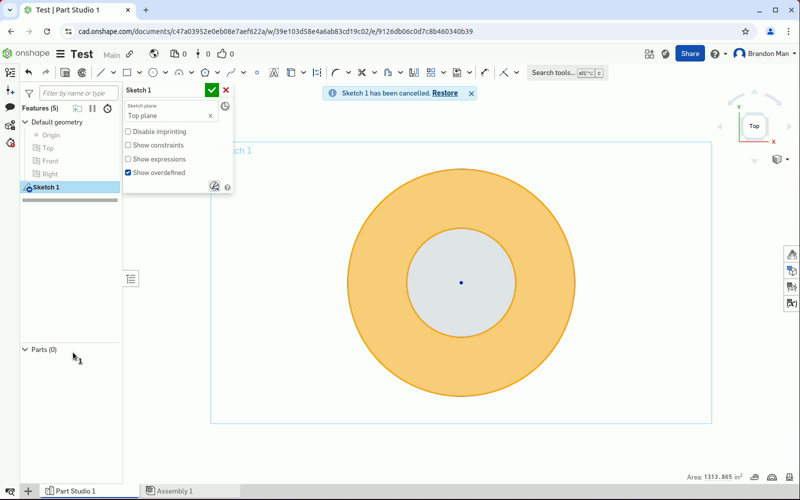
key(shift+y)
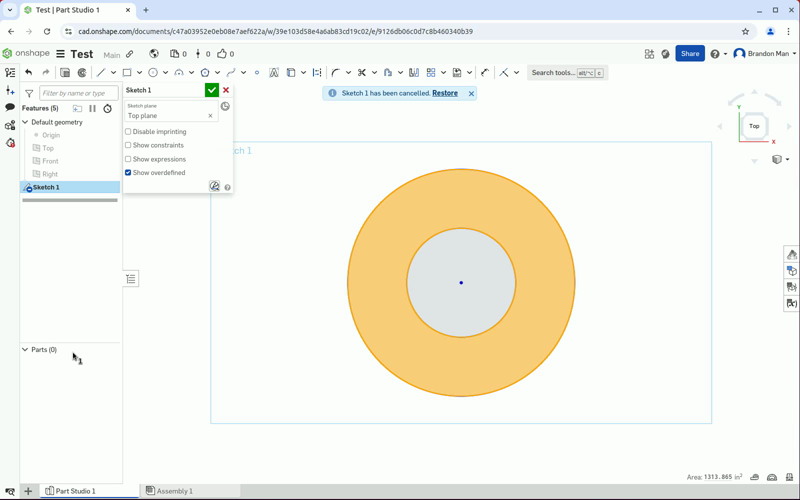
key(shift+e)
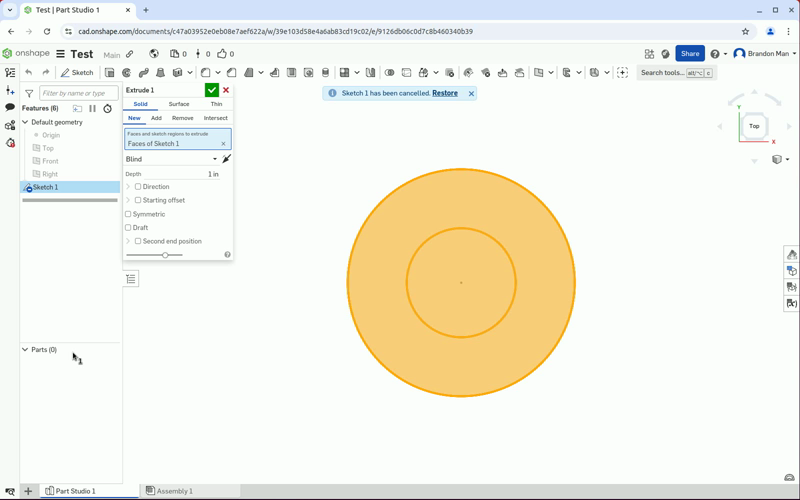
mouse_move(143, 106)
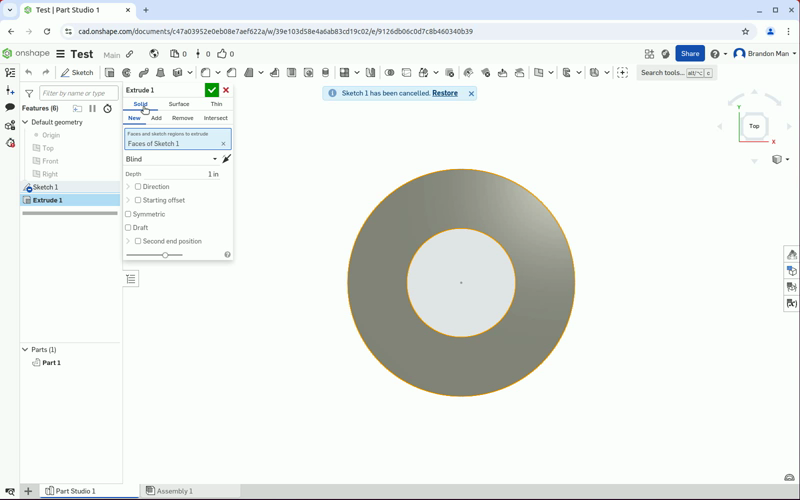
click(143, 106)
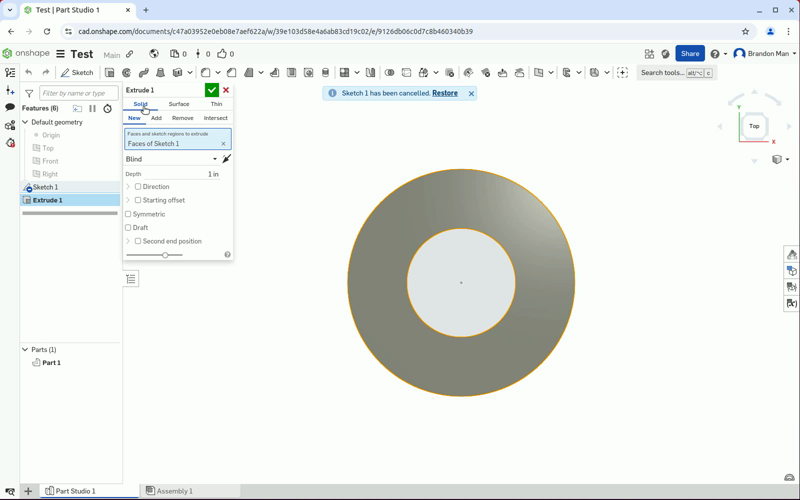
mouse_move(137, 120)
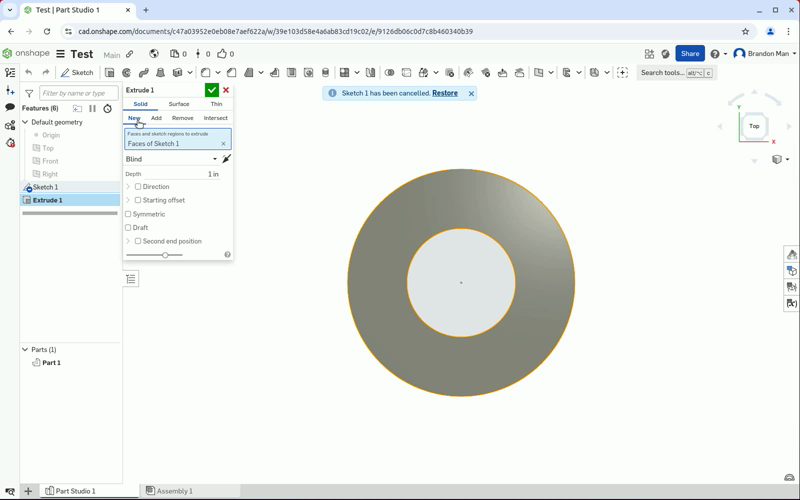
click(137, 120)
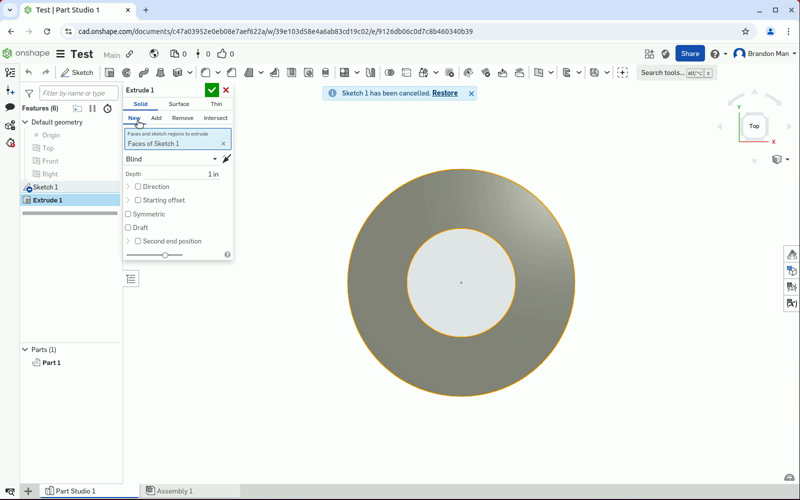
key(tab, 4)
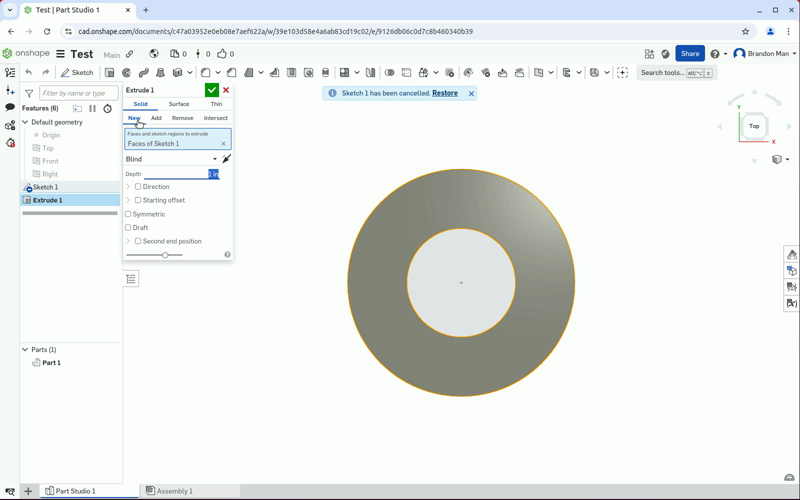
text(1.926)
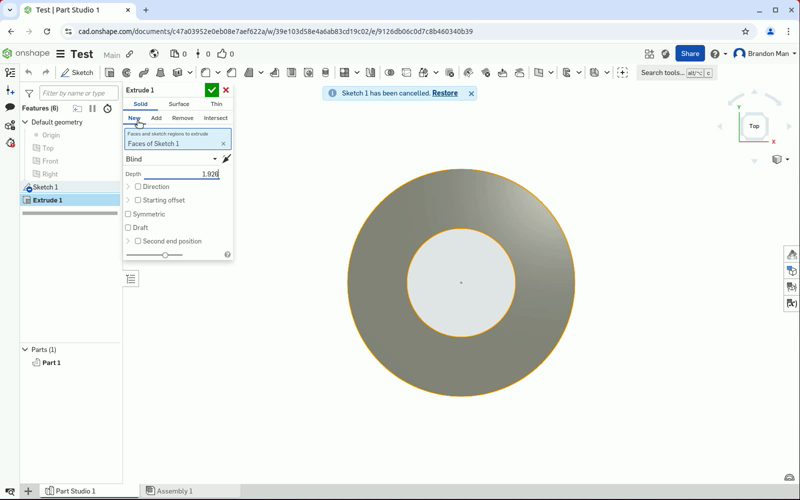
key(enter)
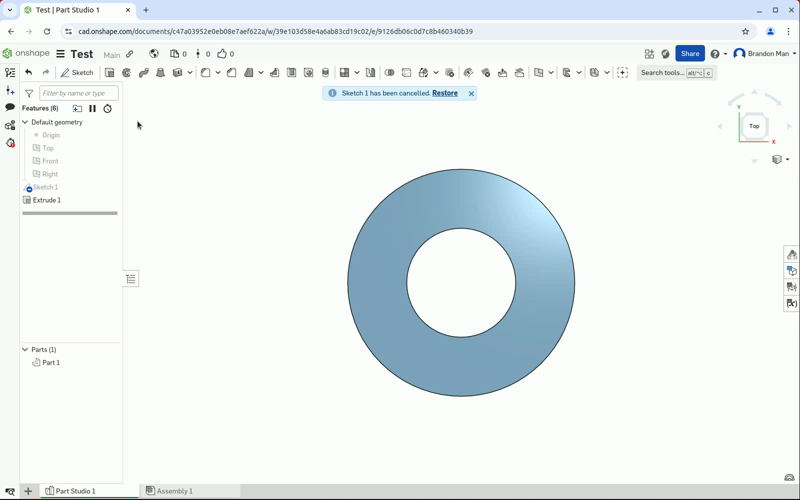
key(shift+h)
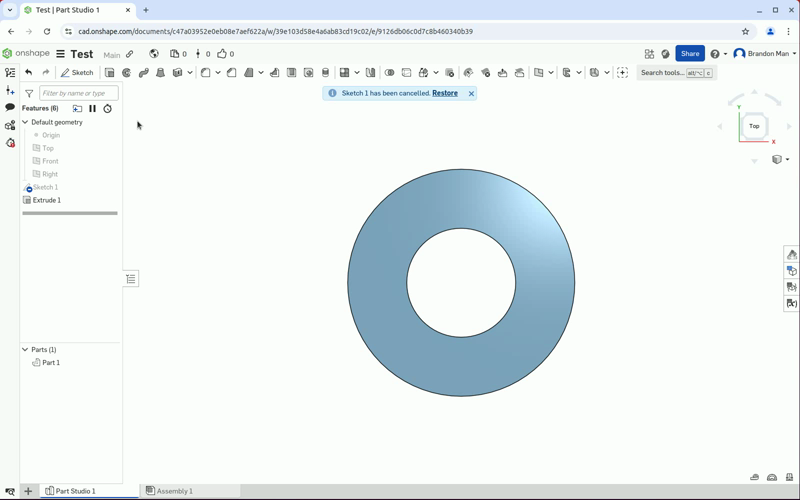
key(shift+h)
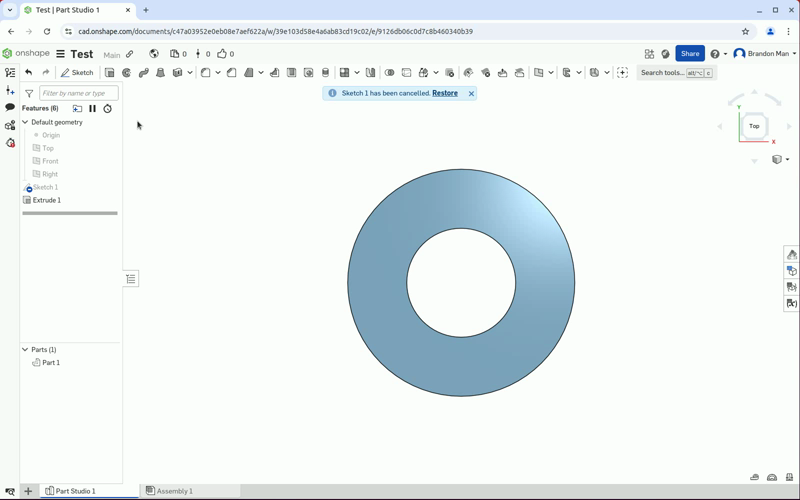
mouse_move(73, 189)
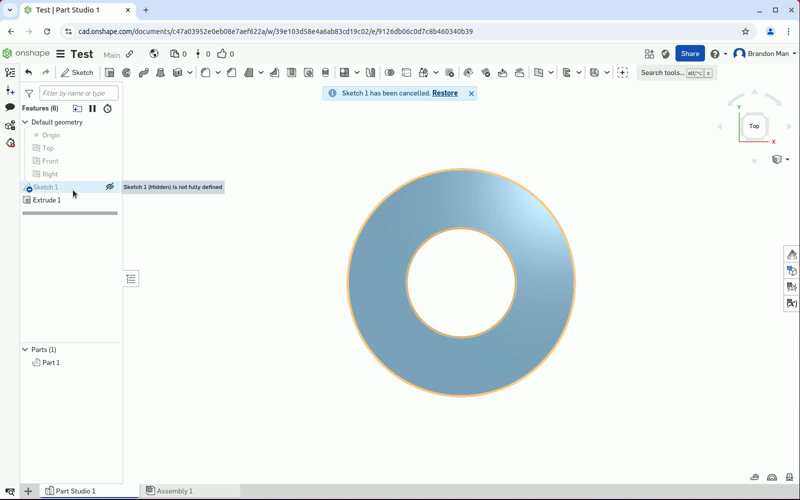
click(73, 189)
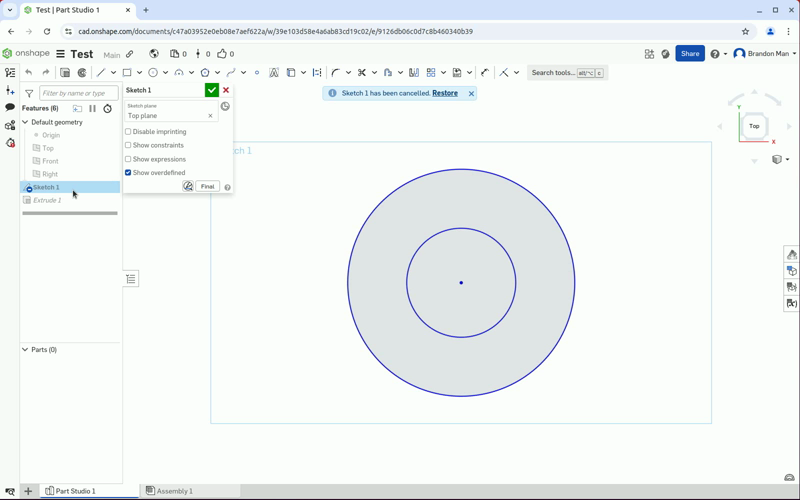
mouse_move(229, 92)
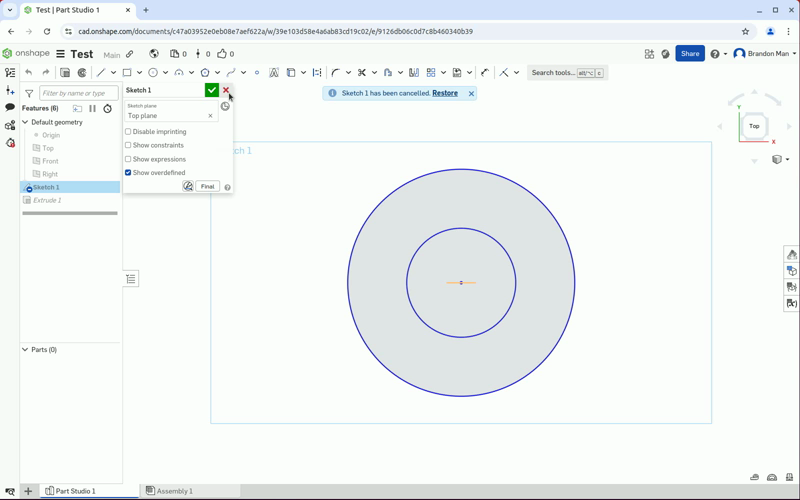
click(229, 92)
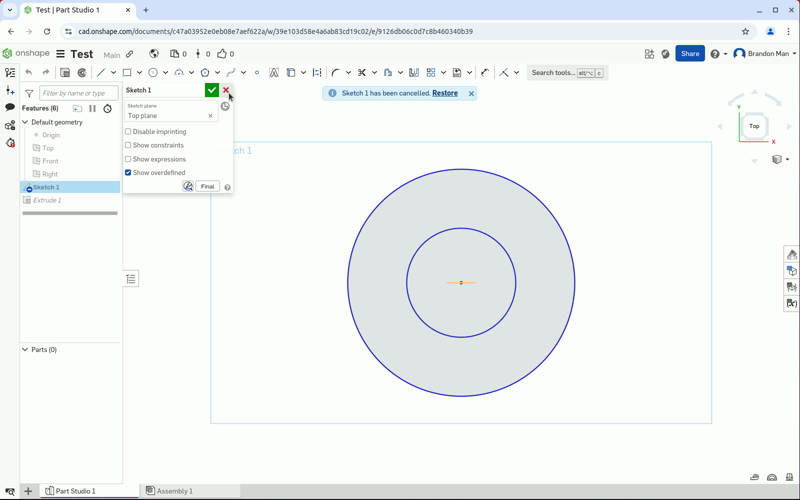
key(shift+s)
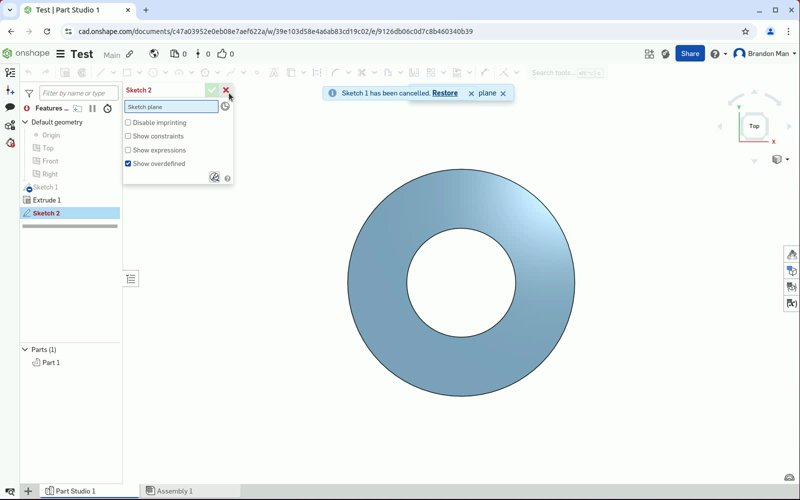
mouse_move(73, 150)
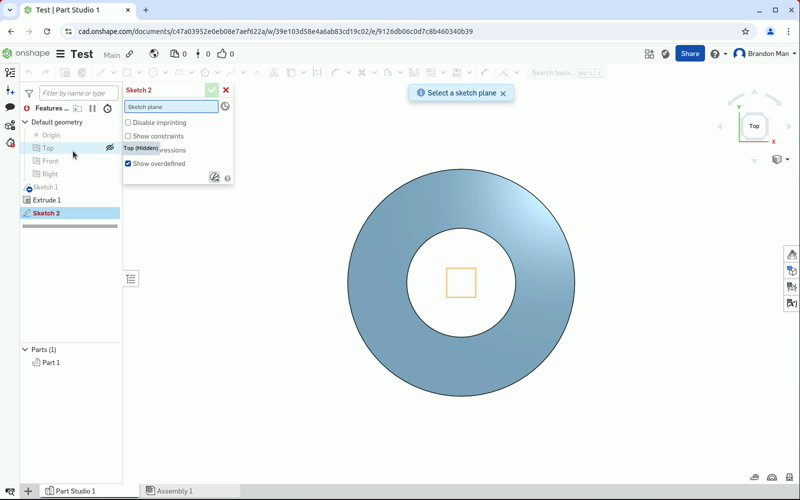
click(73, 150)
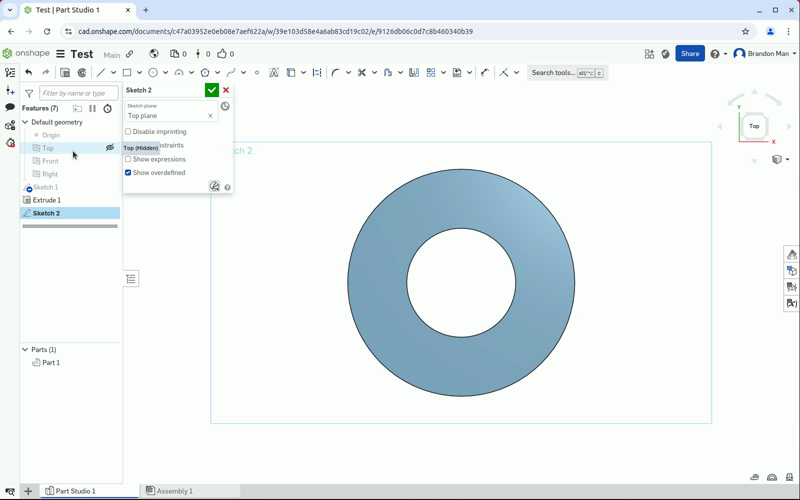
mouse_move(73, 352)
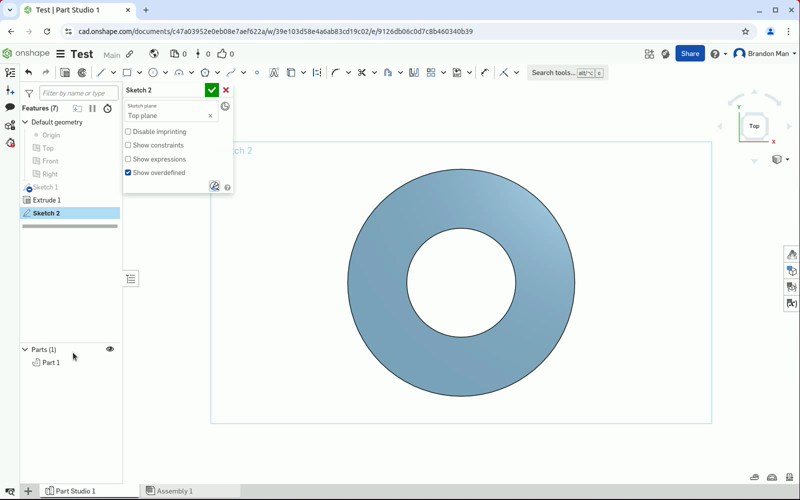
key(y)
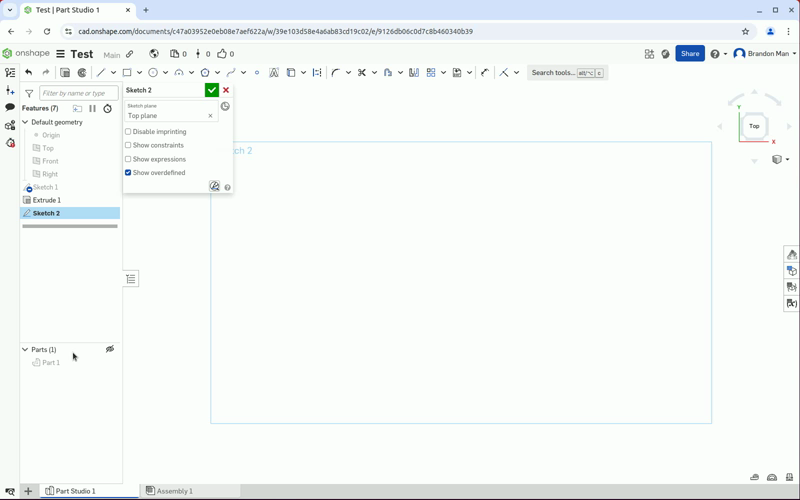
key(c)
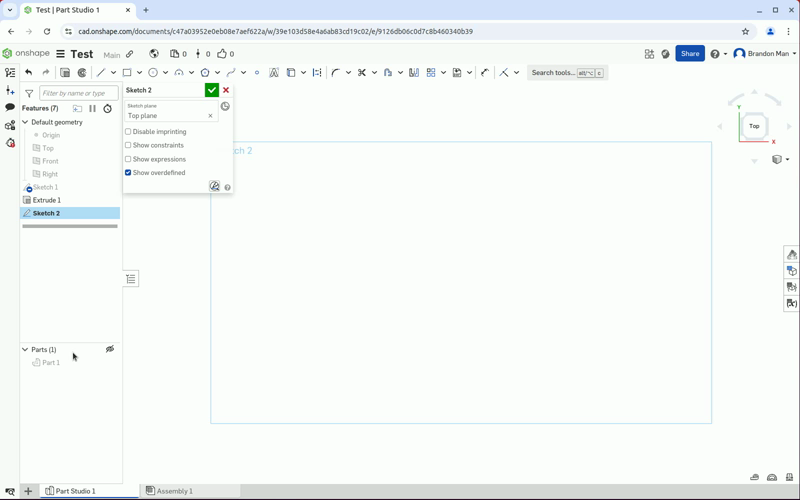
key_down(shift)
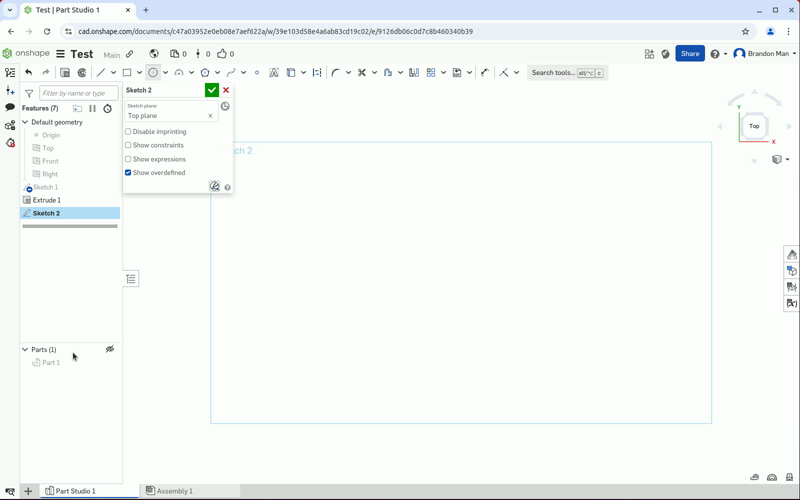
mouse_move(461, 282)
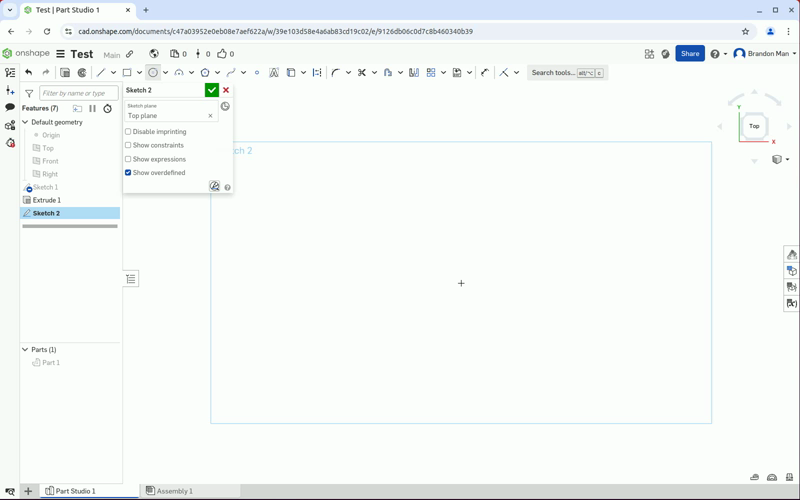
click(461, 282)
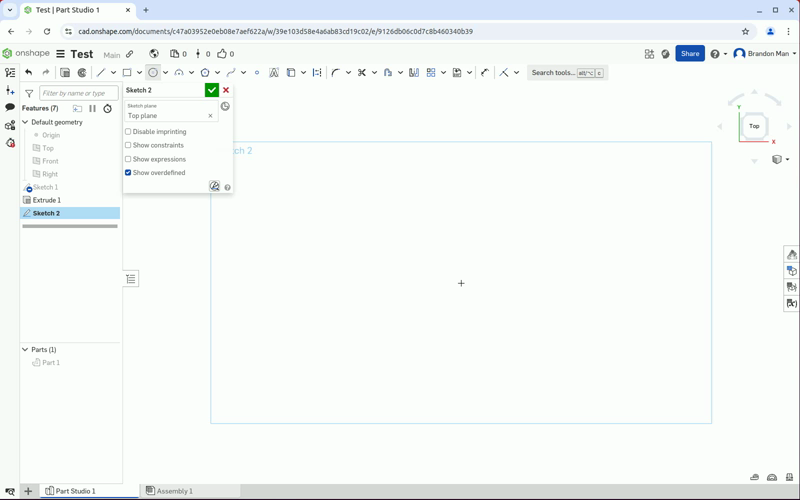
key_up(shift)
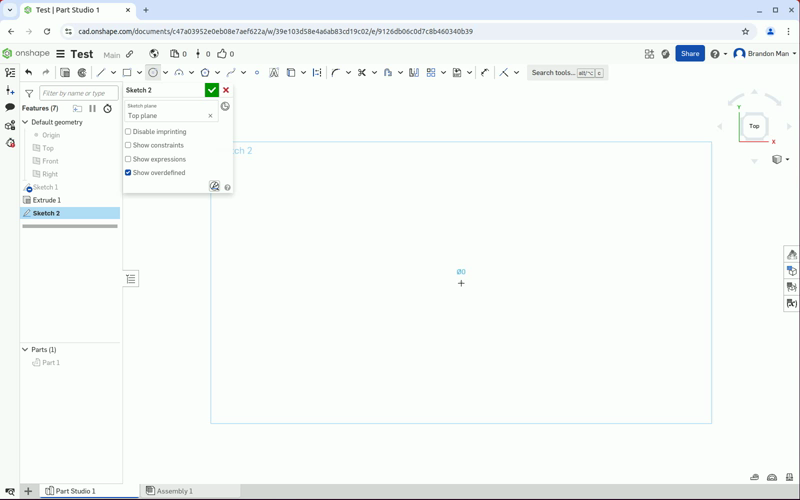
mouse_move(574, 282)
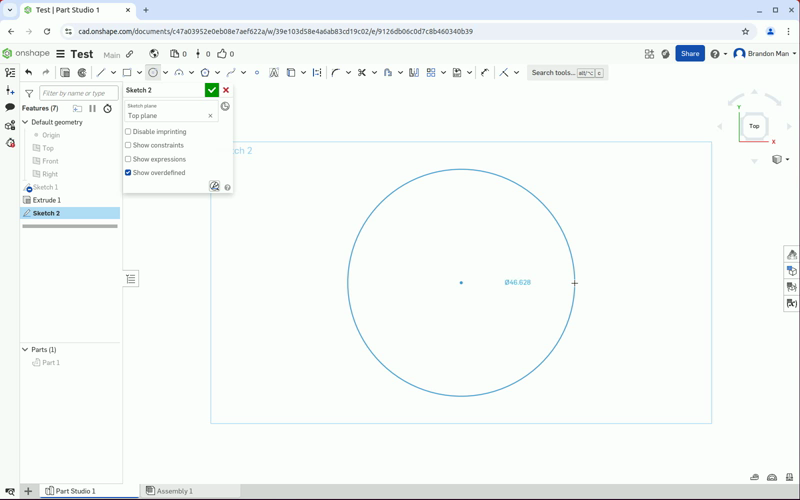
click(574, 282)
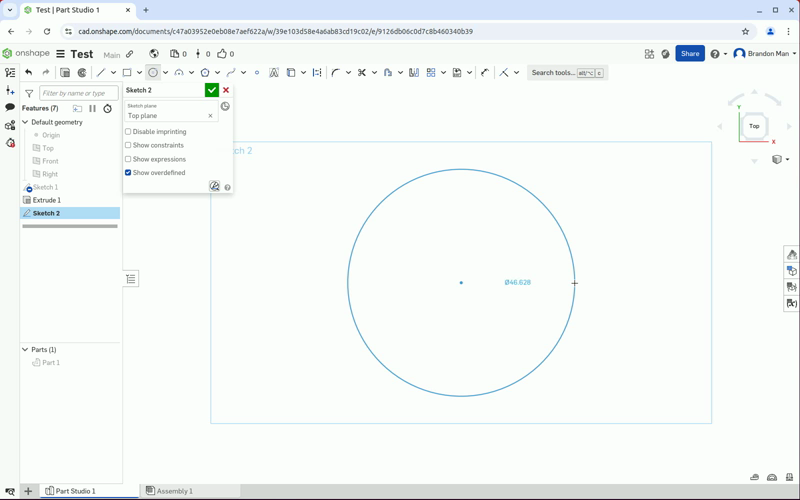
key(esc)
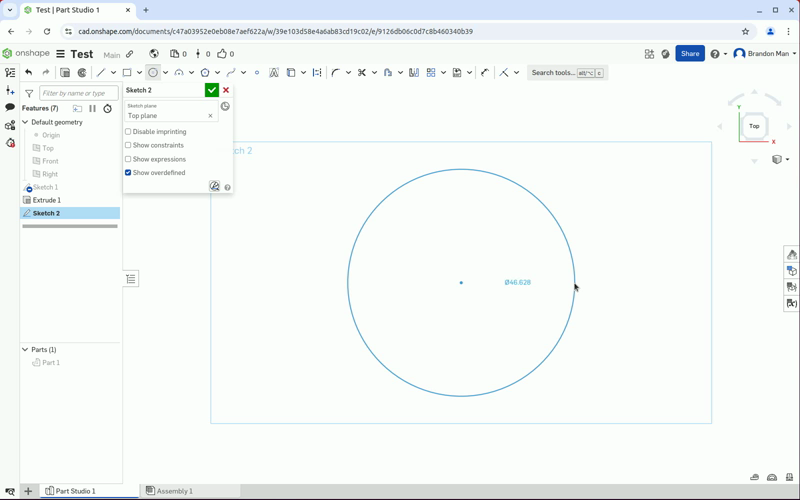
key(c)
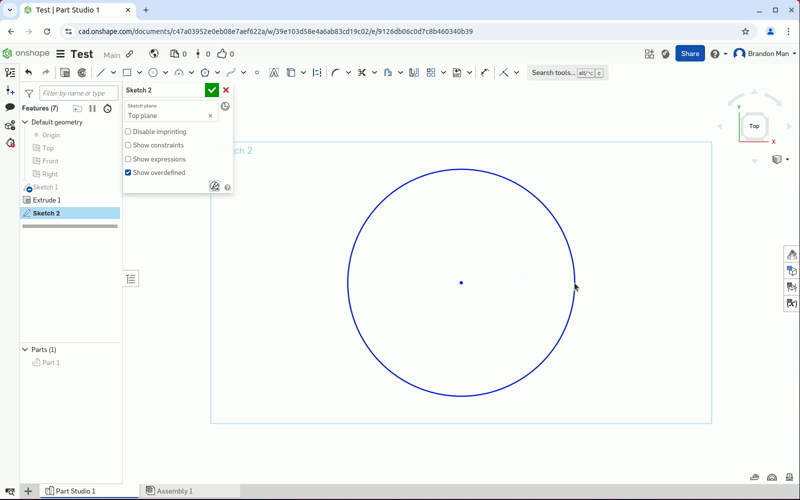
key_down(shift)
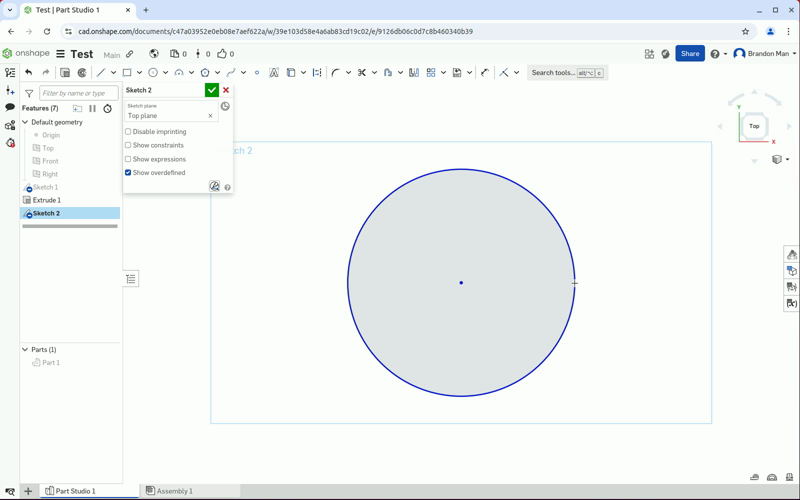
mouse_move(461, 282)
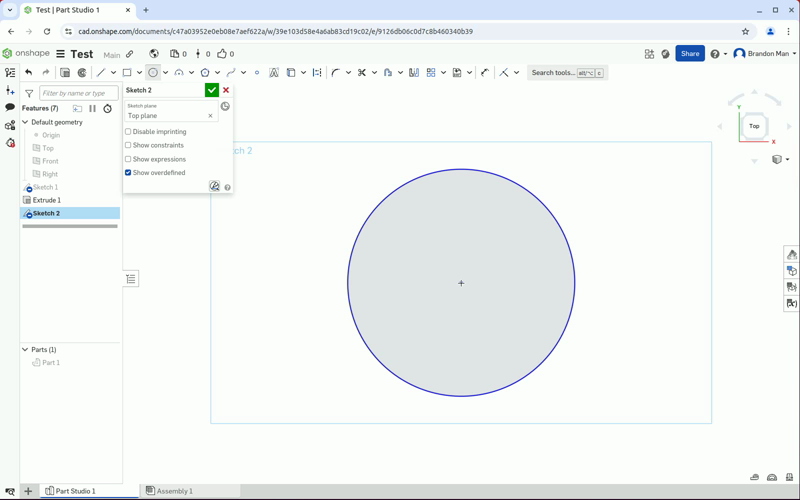
click(461, 282)
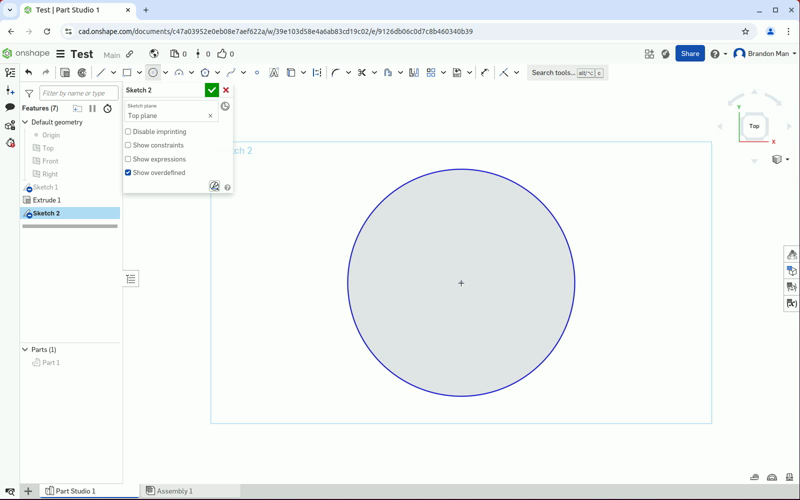
key_up(shift)
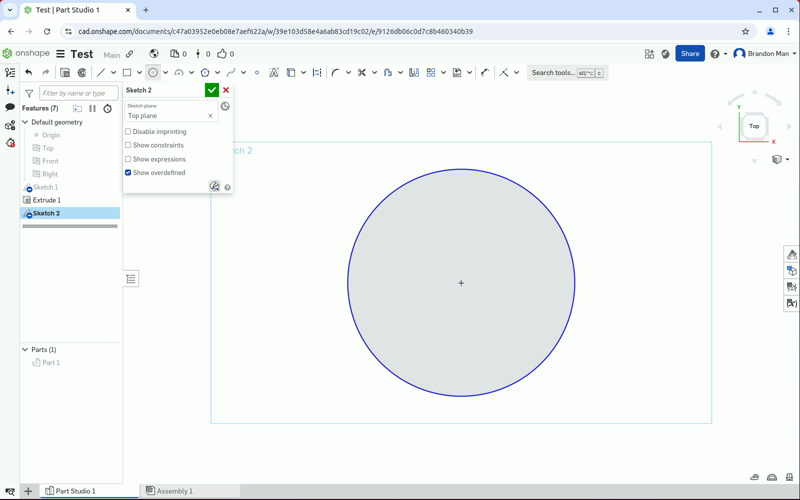
mouse_move(569, 282)
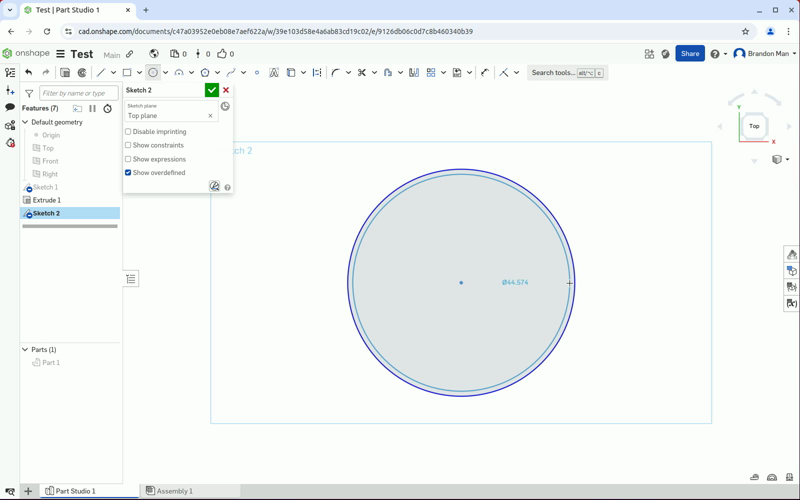
click(569, 282)
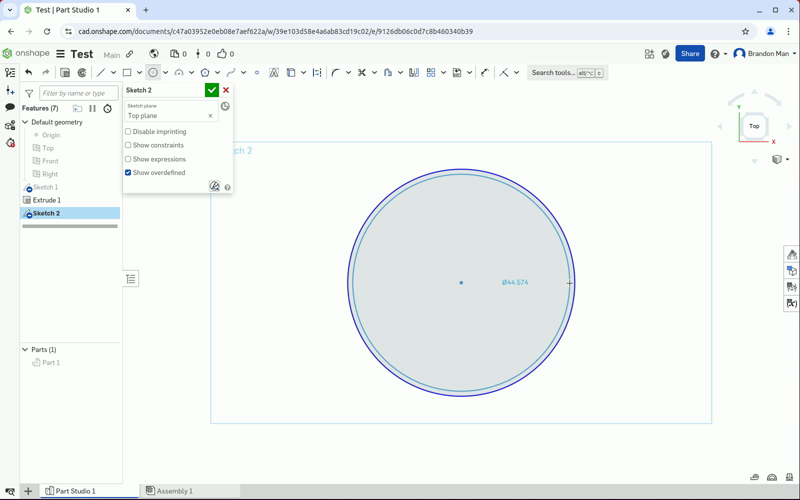
key(esc)
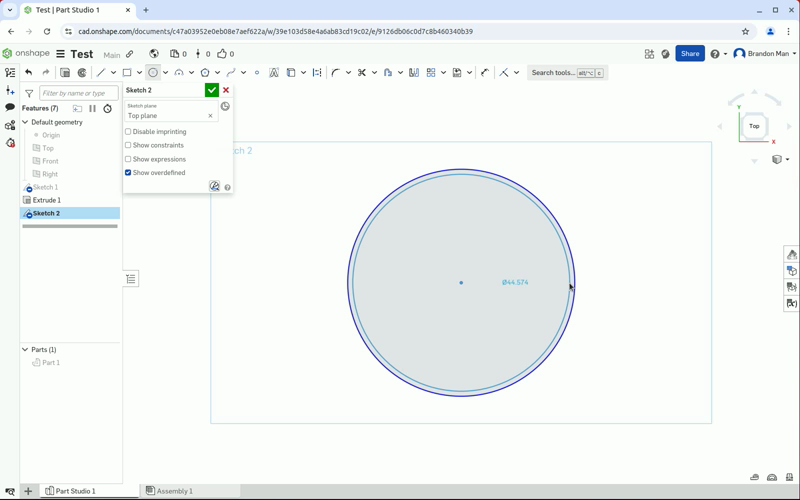
mouse_move(560, 233)
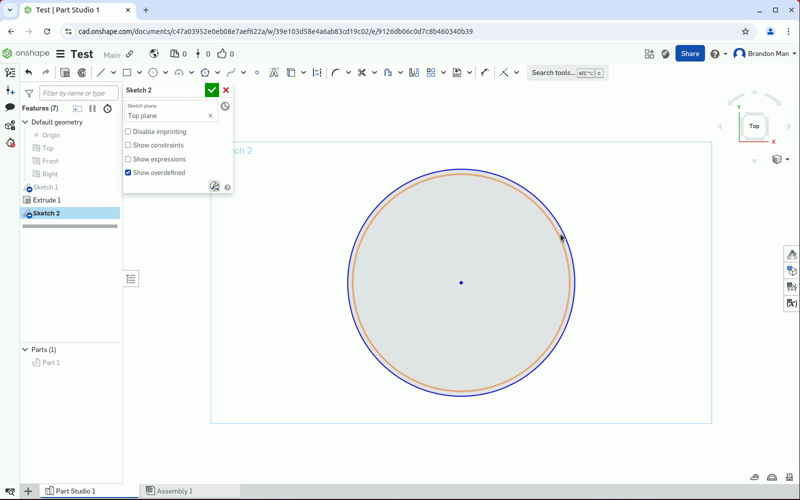
click(560, 233)
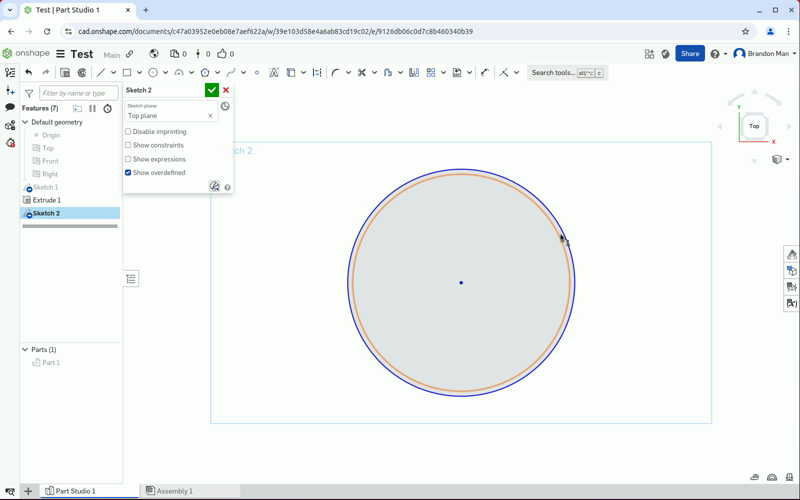
mouse_move(73, 352)
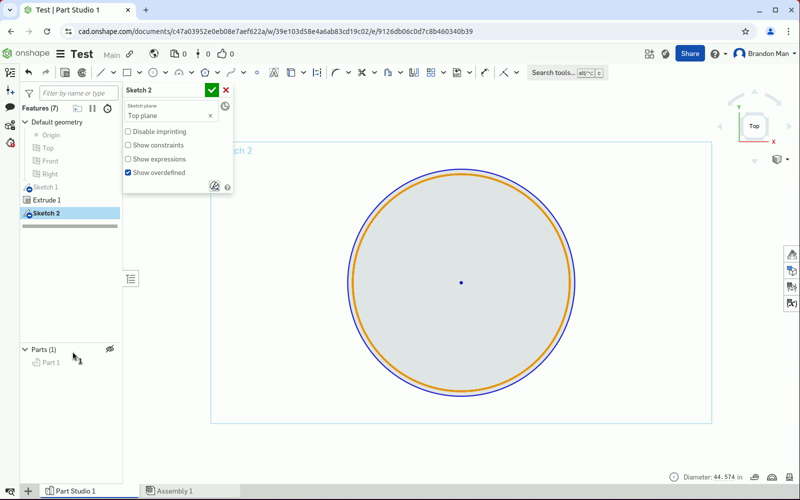
key(shift+y)
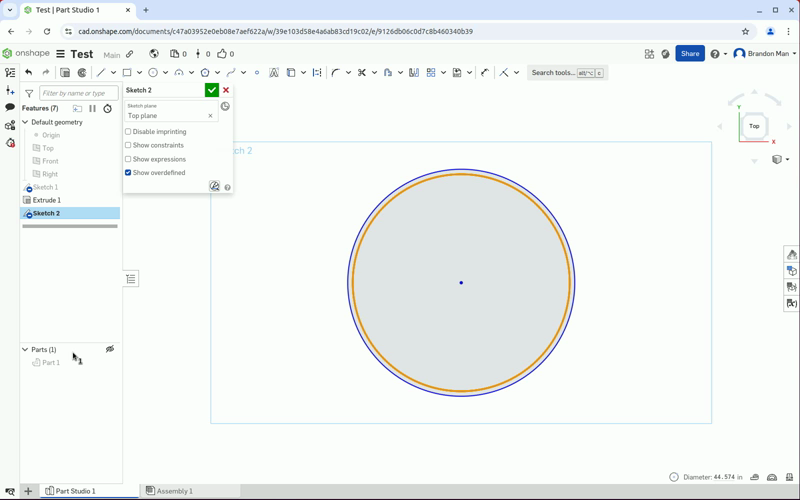
key(shift+e)
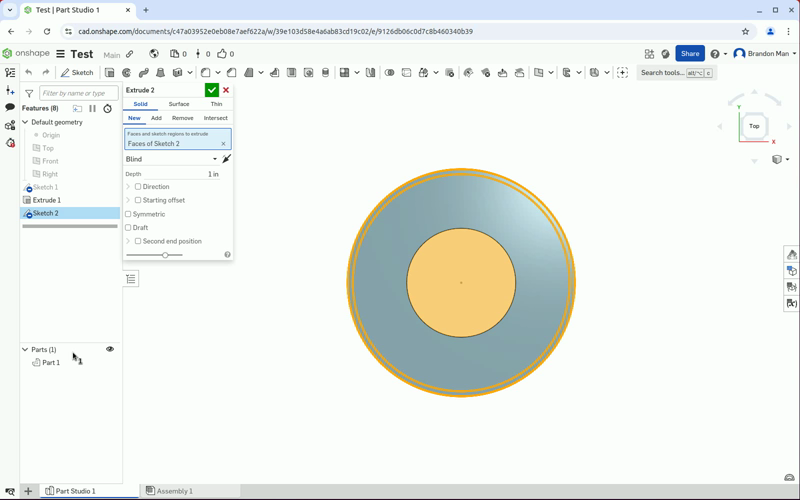
mouse_move(143, 106)
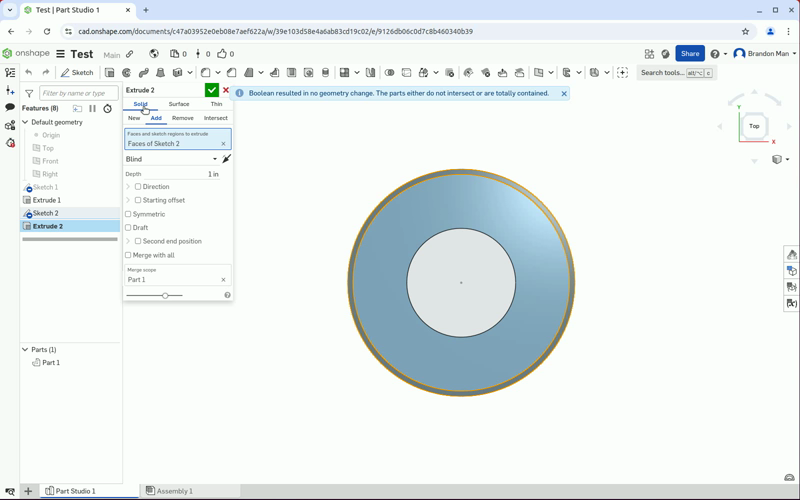
click(143, 106)
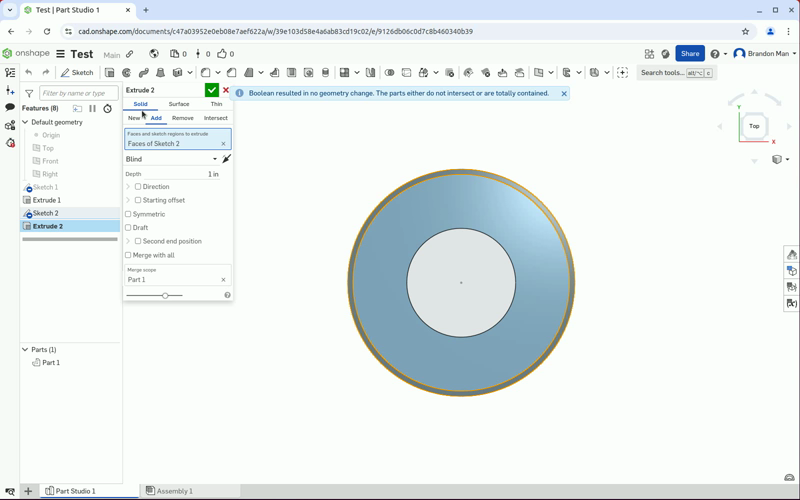
mouse_move(137, 120)
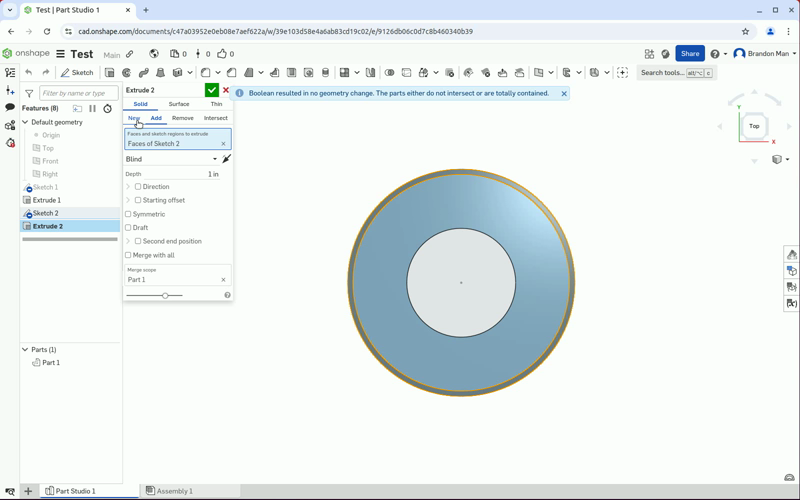
click(137, 120)
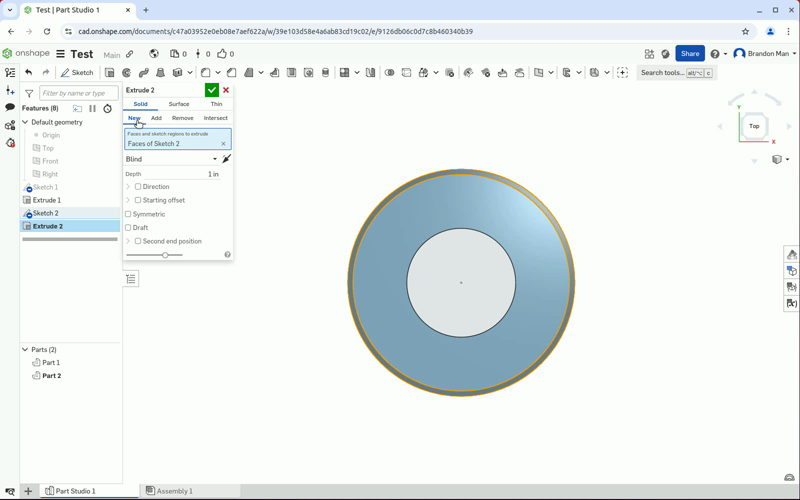
key(tab, 4)
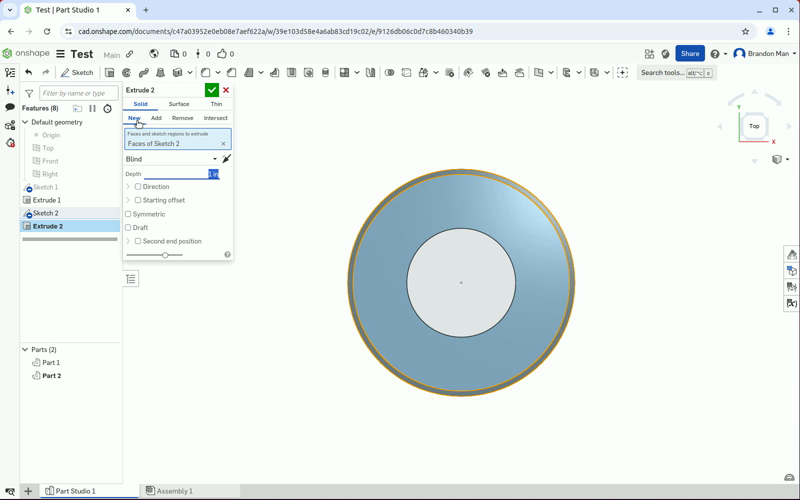
text(7.221)
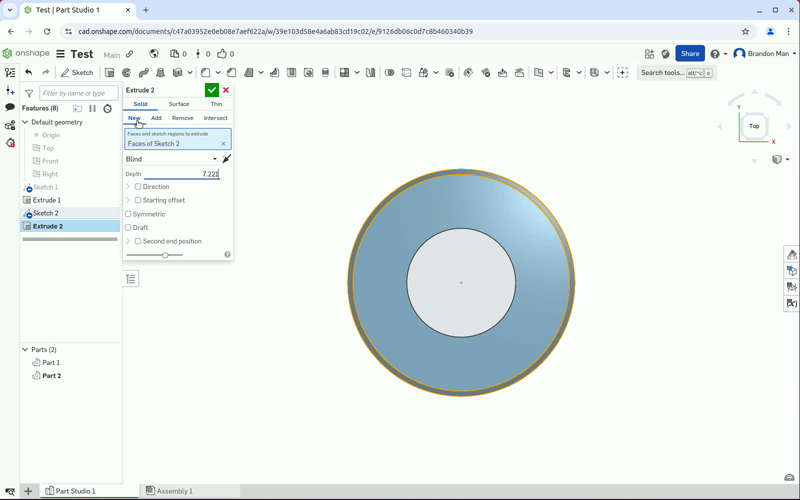
key(enter)
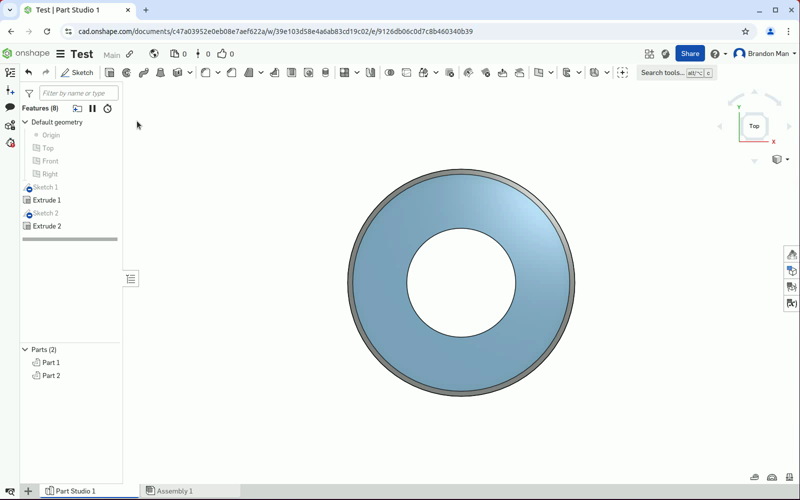
key(shift+h)
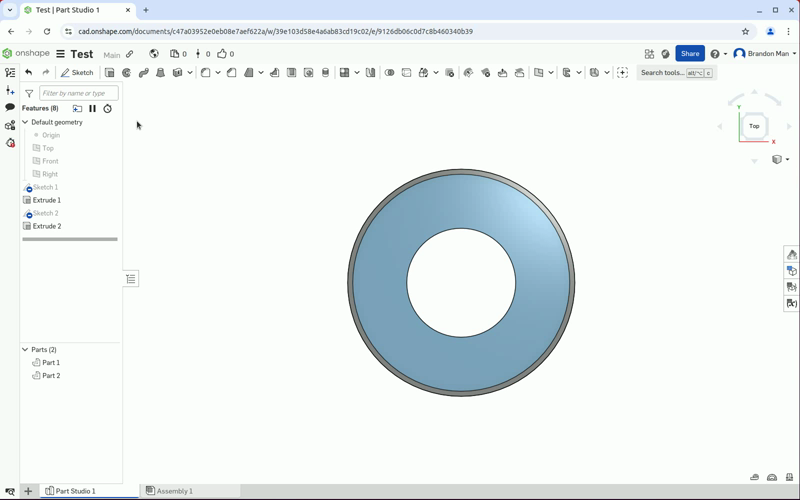
key(shift+h)
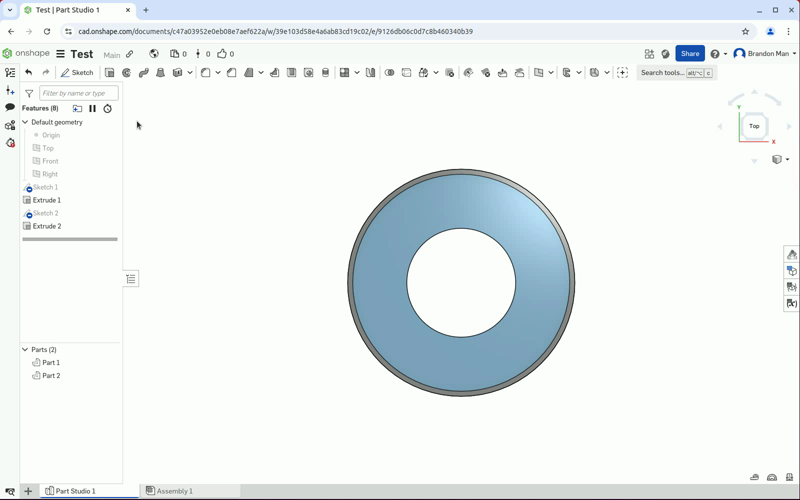
mouse_move(73, 189)
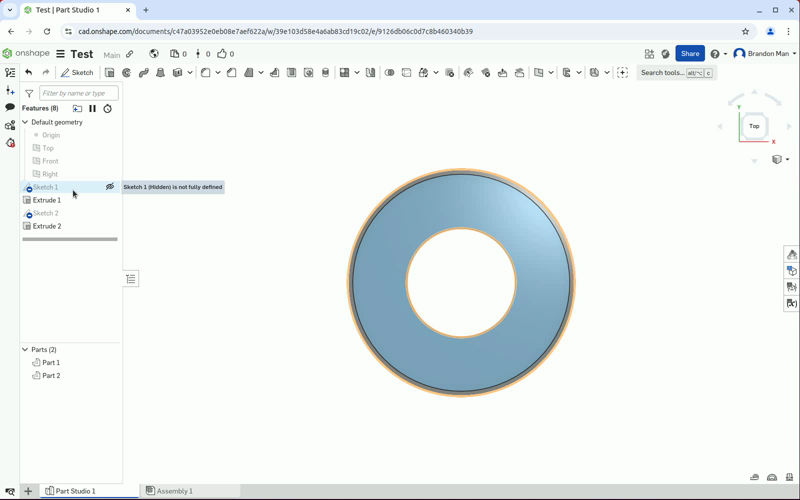
click(73, 189)
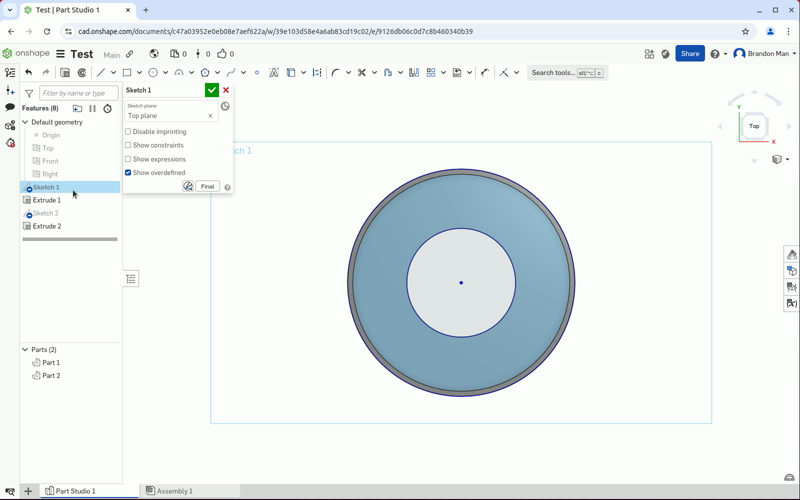
mouse_move(229, 92)
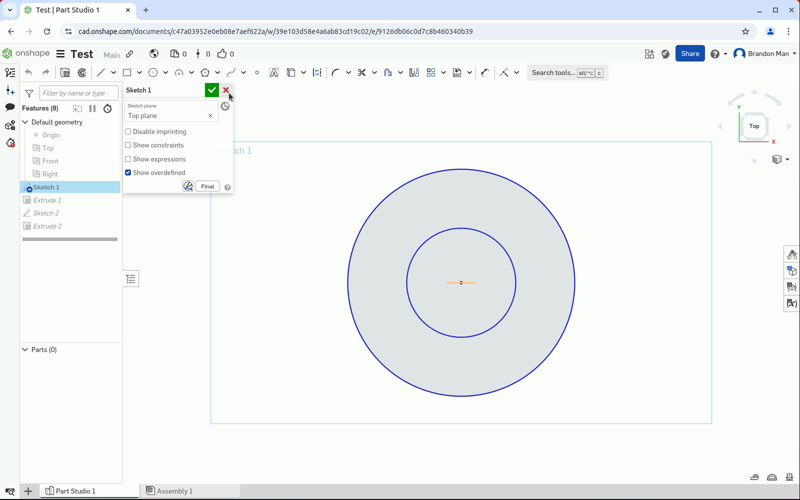
click(229, 92)
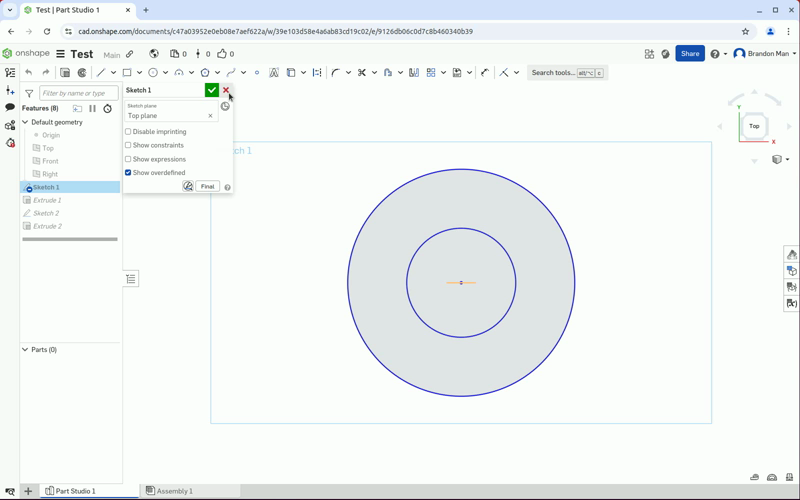
key(shift+s)
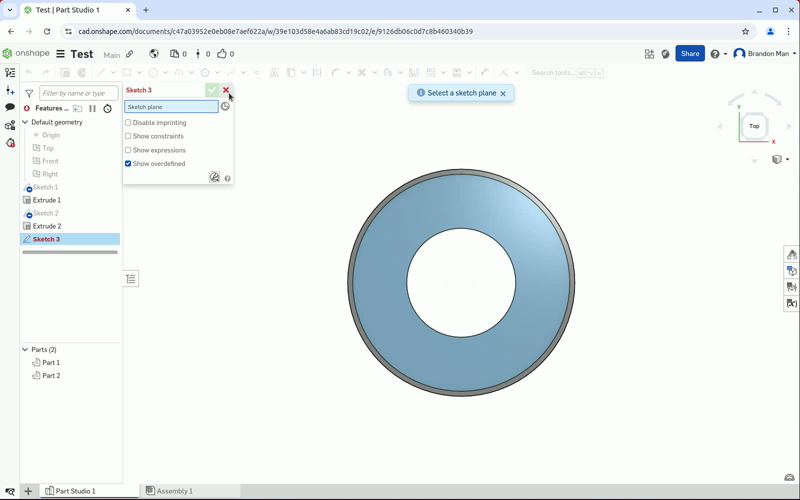
mouse_move(73, 150)
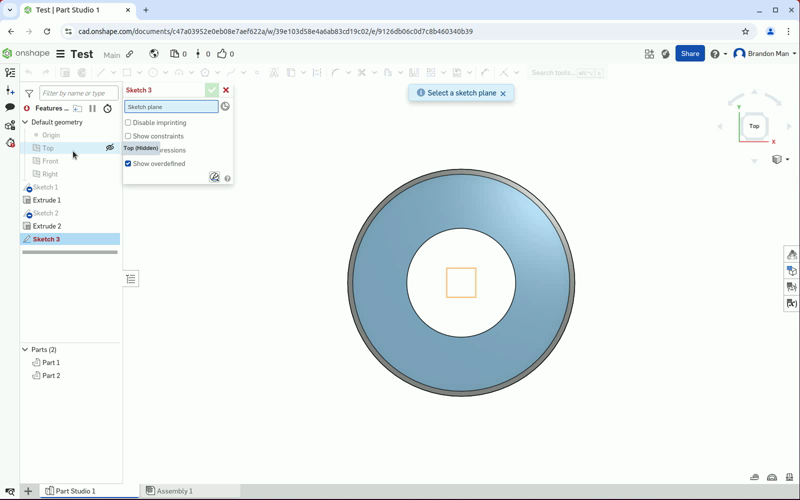
click(73, 150)
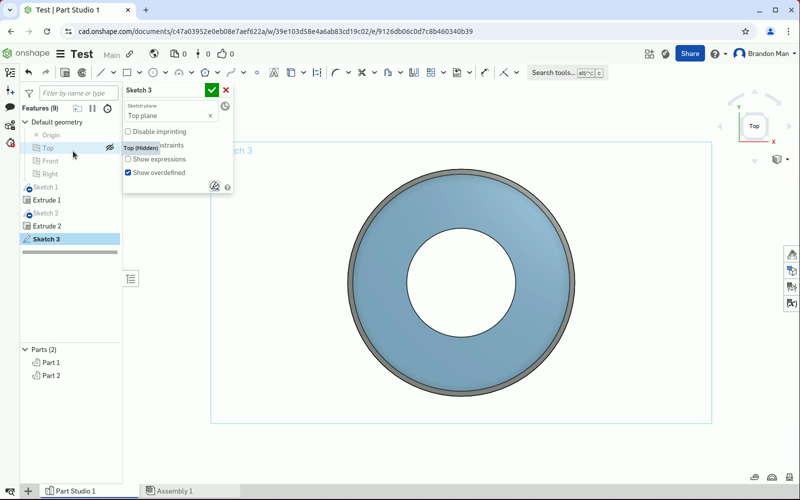
mouse_move(73, 352)
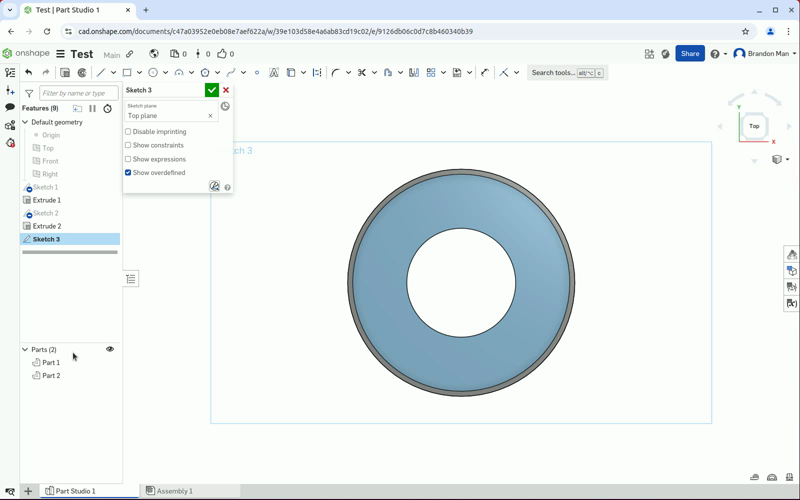
key(y)
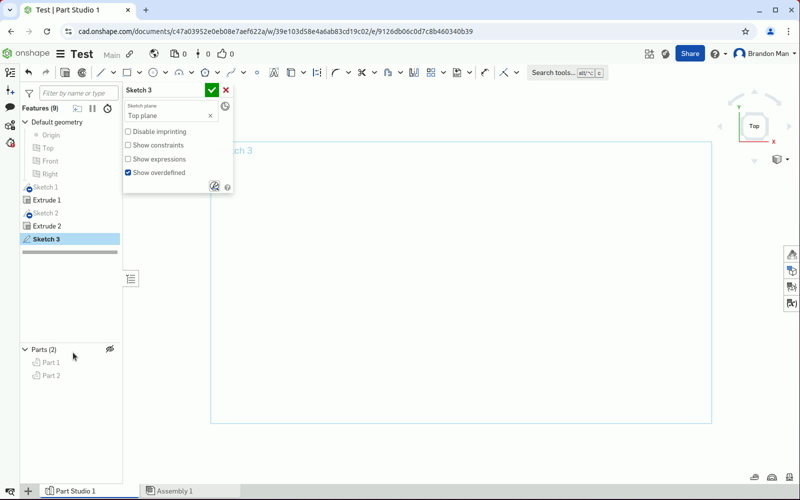
key(c)
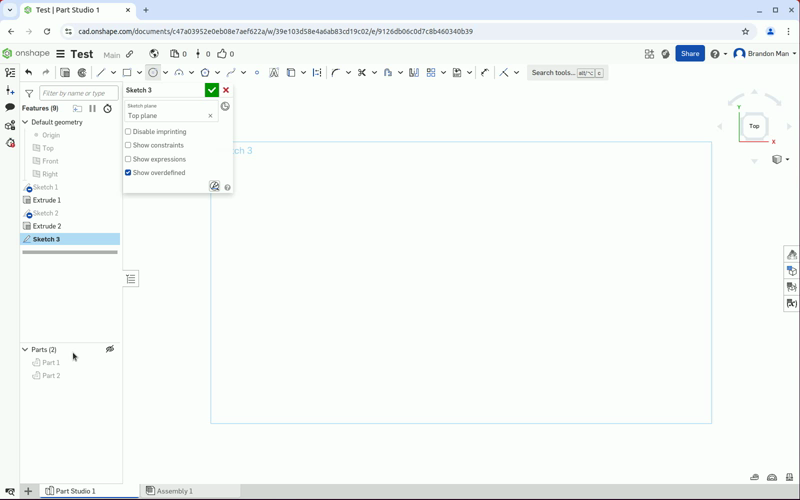
key_down(shift)
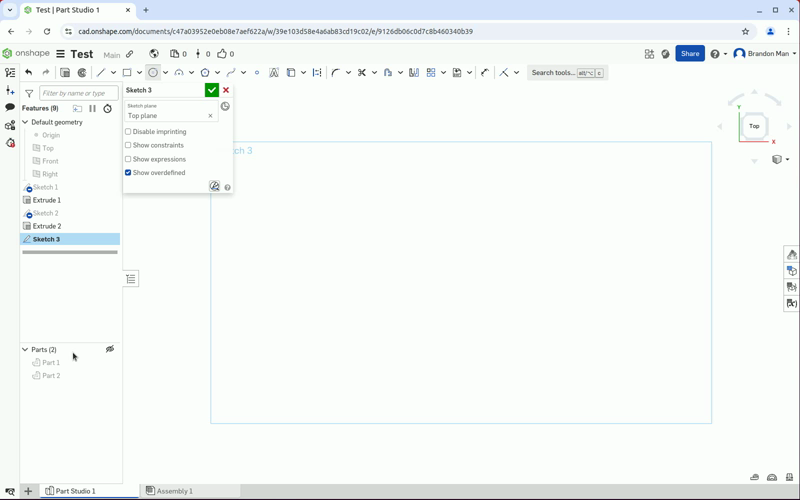
mouse_move(461, 282)
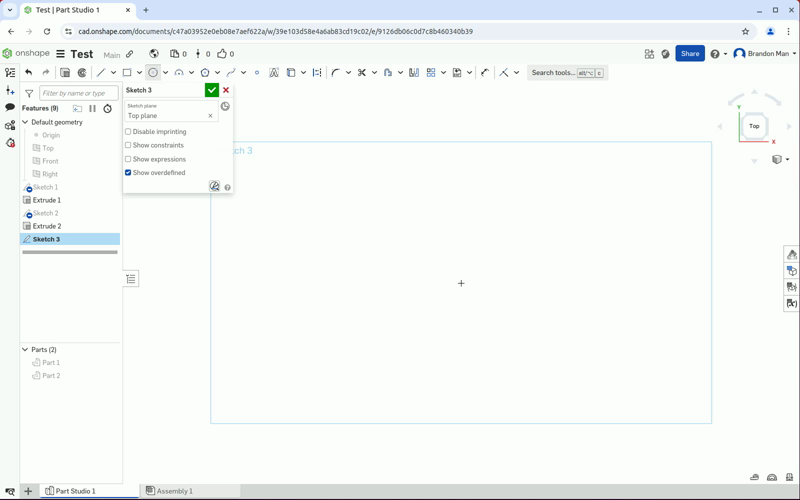
click(461, 282)
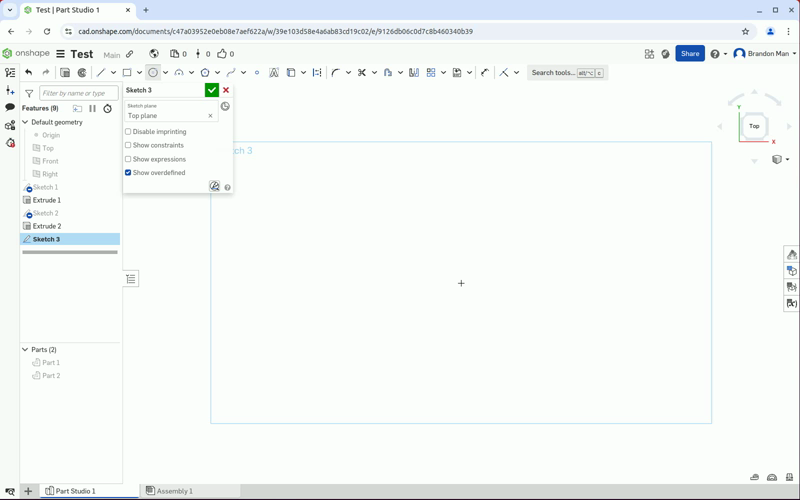
key_up(shift)
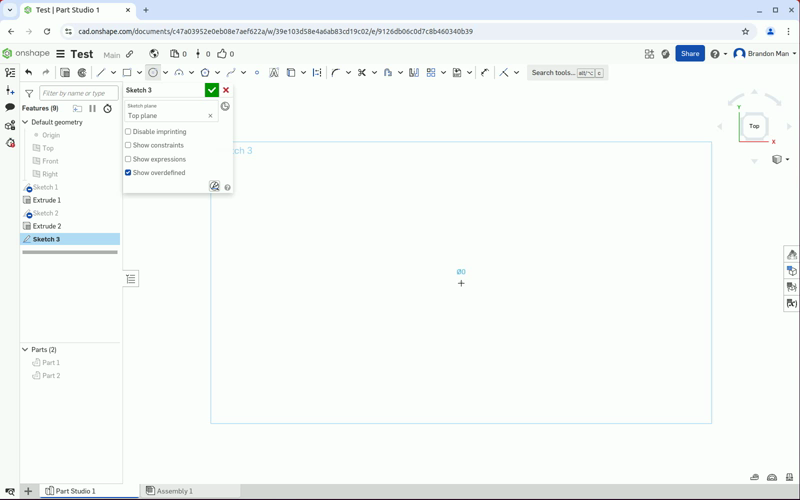
mouse_move(520, 282)
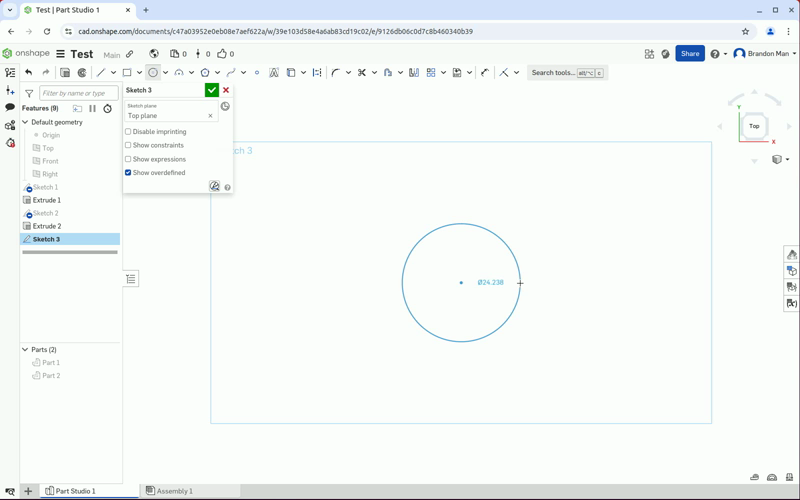
click(520, 282)
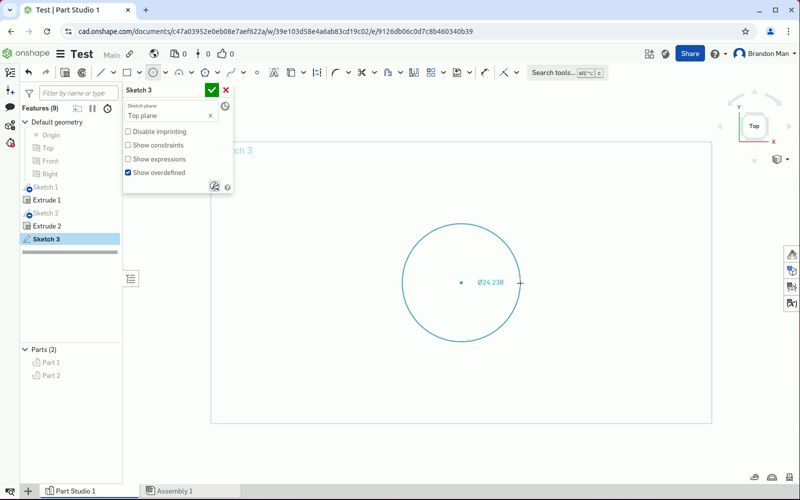
key(esc)
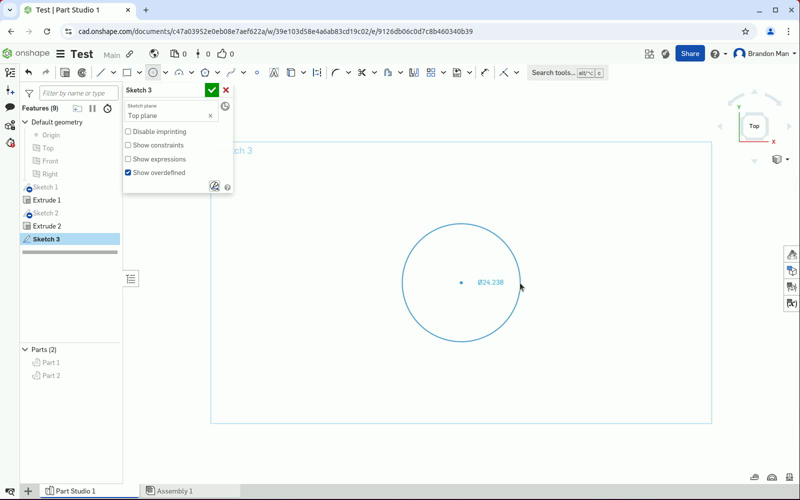
key(c)
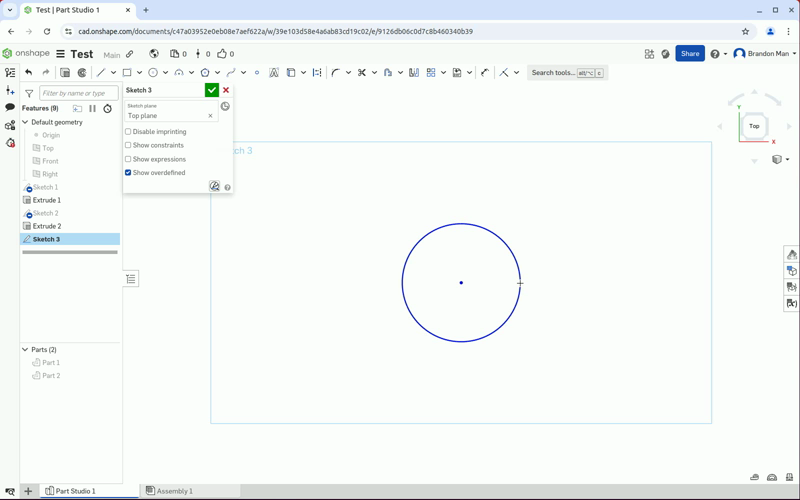
key_down(shift)
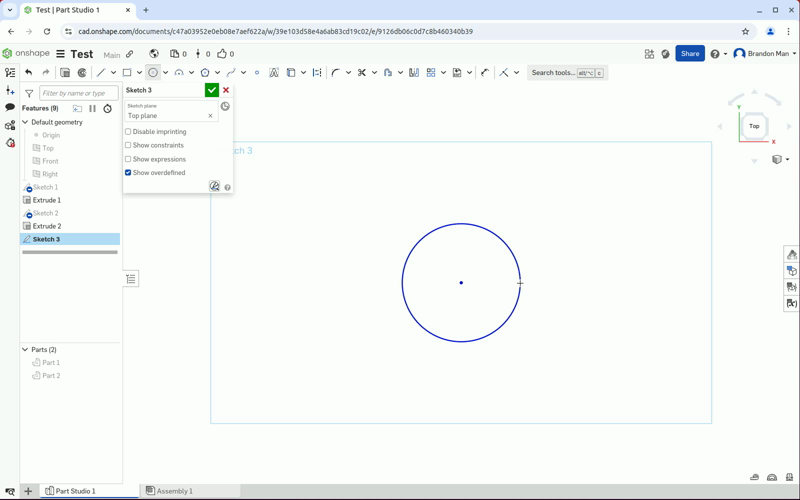
mouse_move(461, 282)
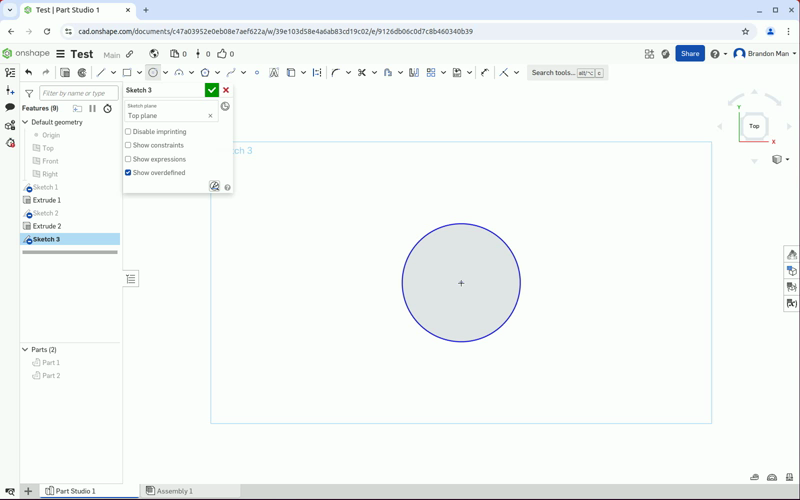
click(461, 282)
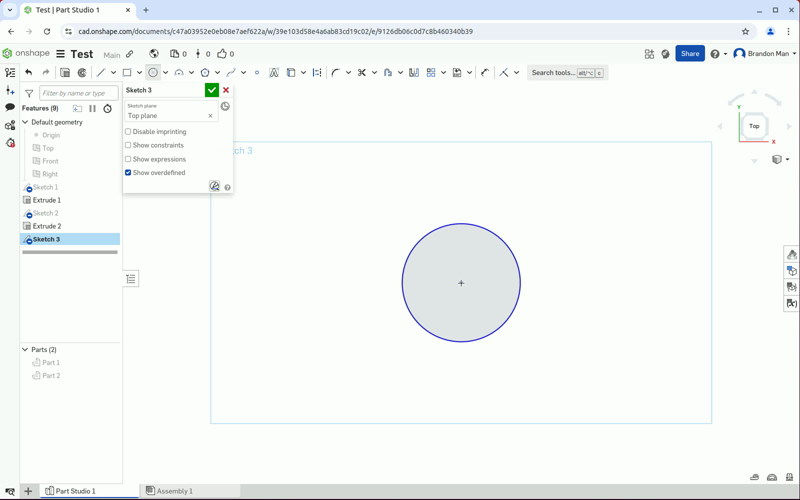
key_up(shift)
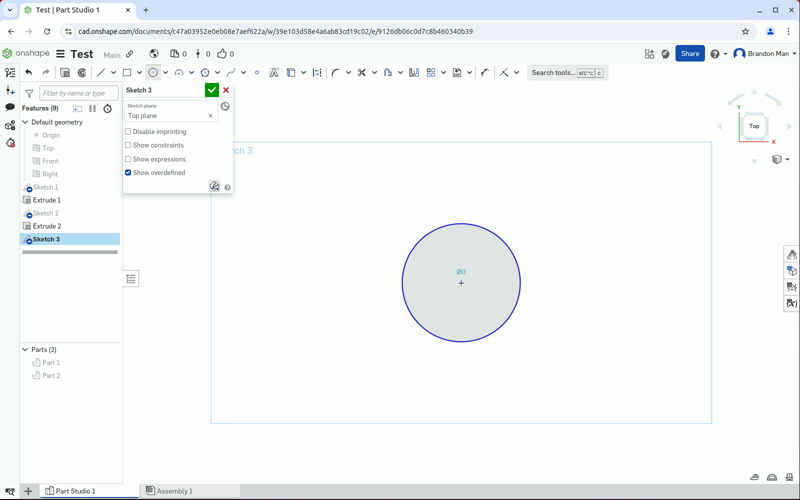
mouse_move(515, 282)
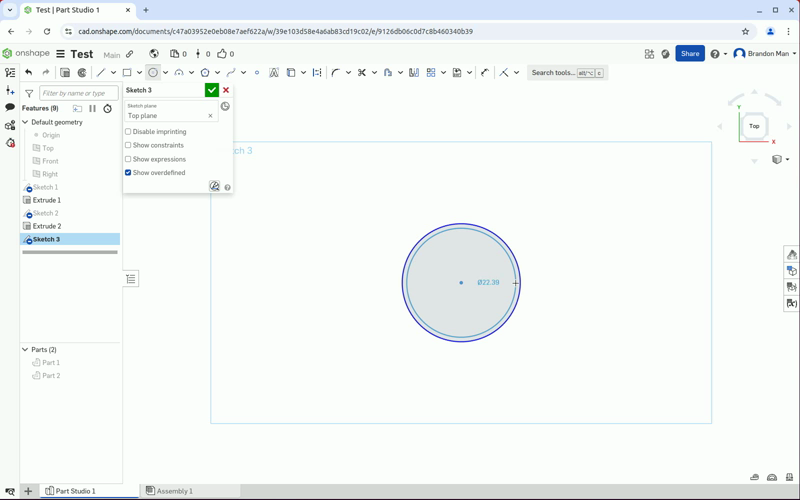
click(515, 282)
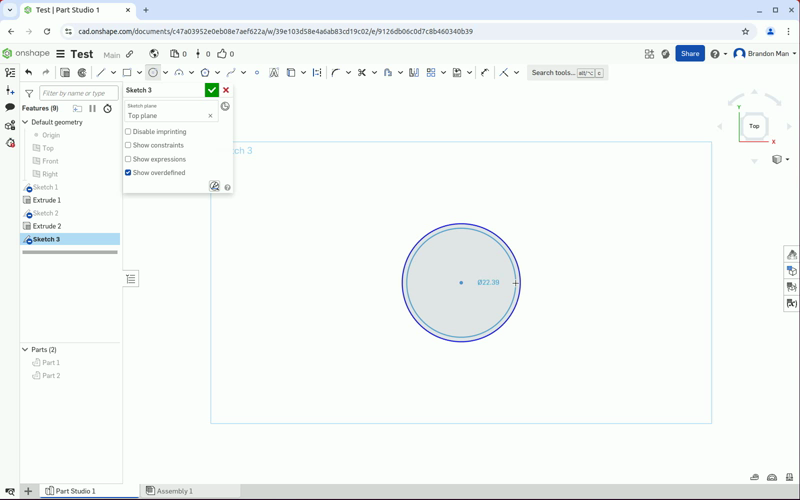
key(esc)
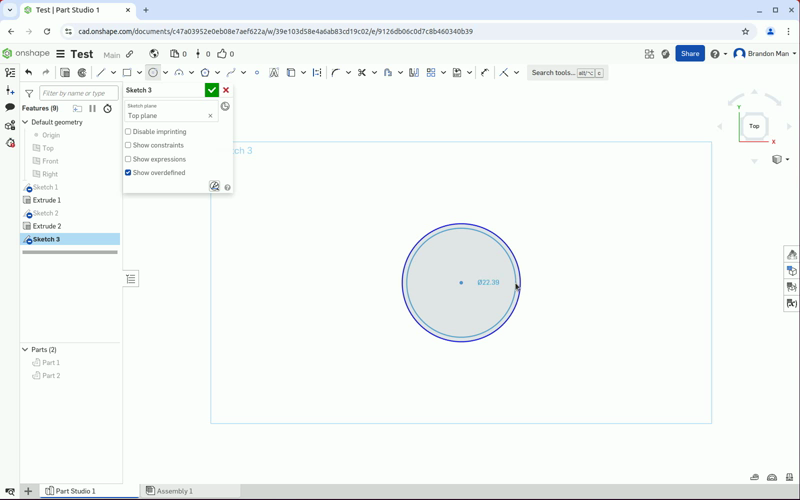
mouse_move(406, 264)
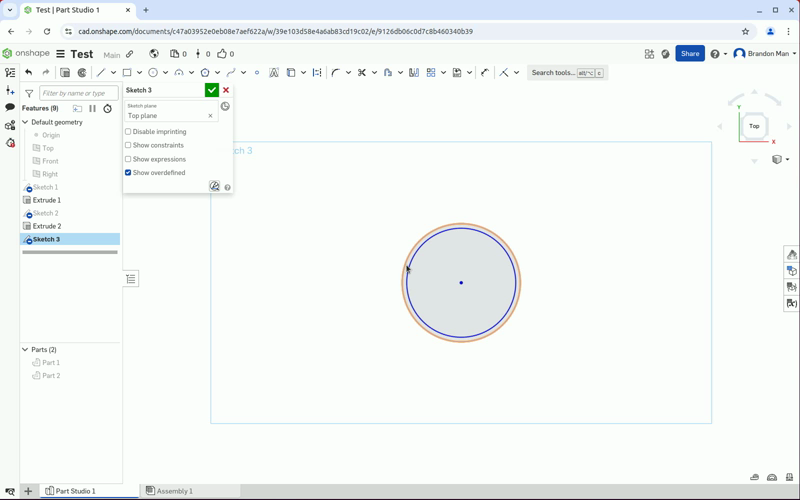
scroll(6)
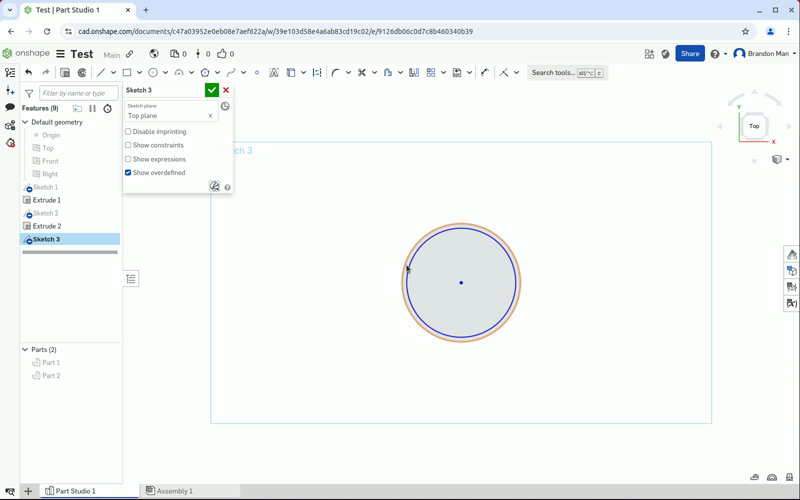
scroll(6)
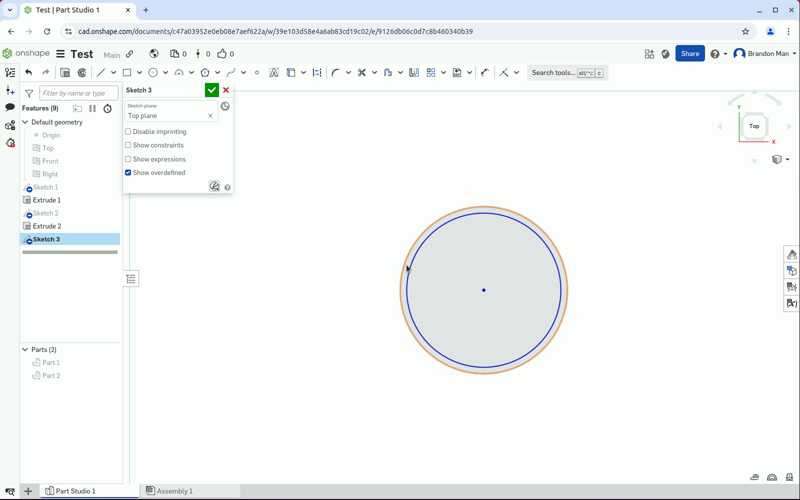
scroll(6)
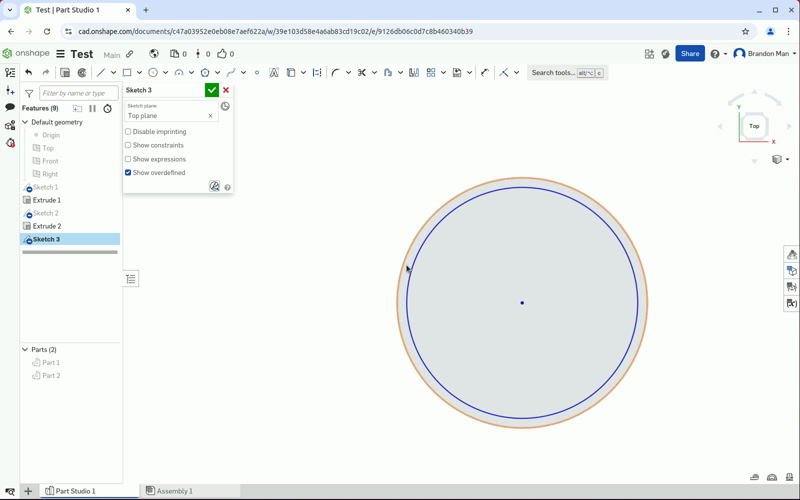
scroll(6)
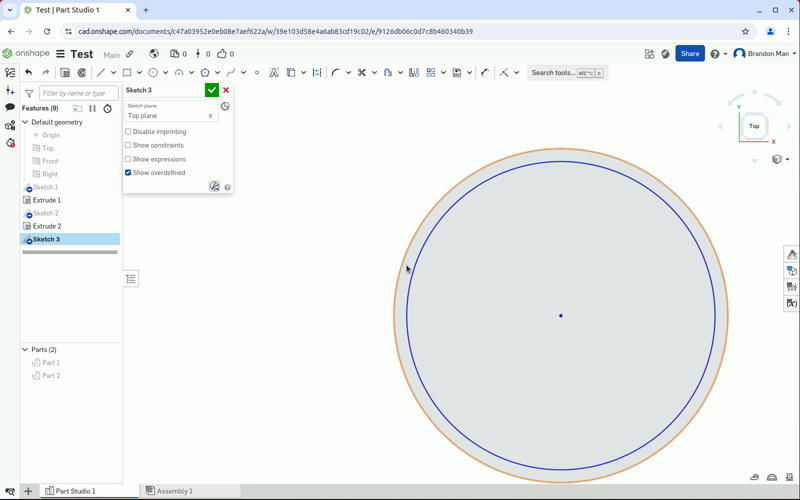
scroll(6)
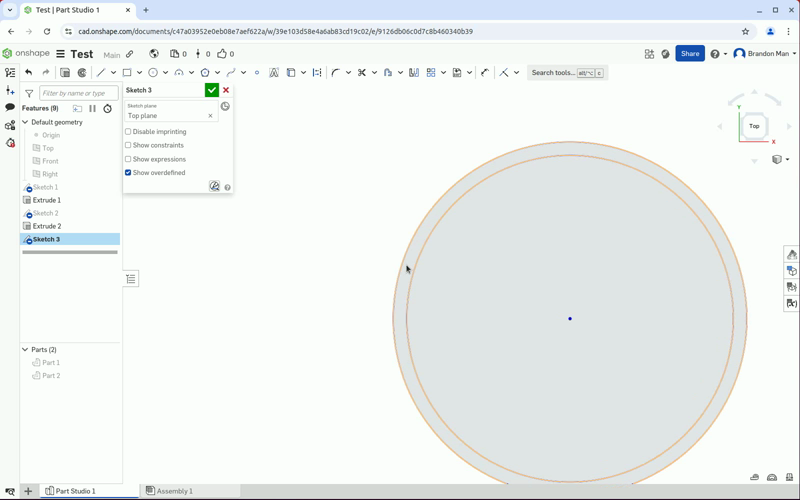
scroll(6)
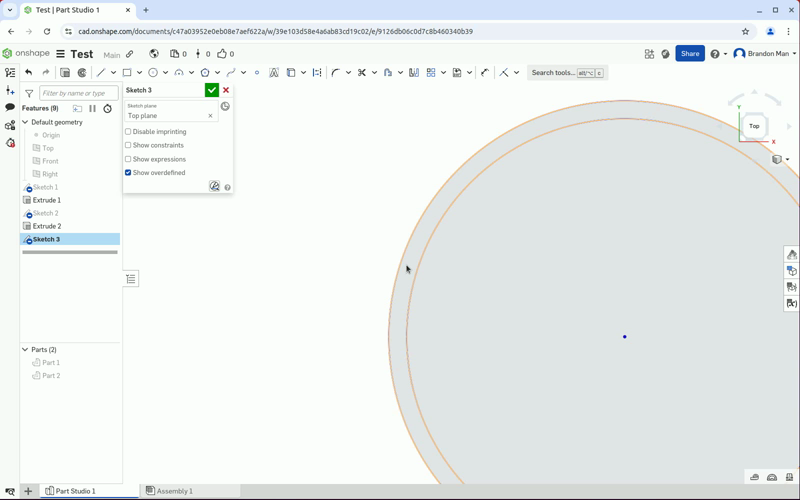
scroll(6)
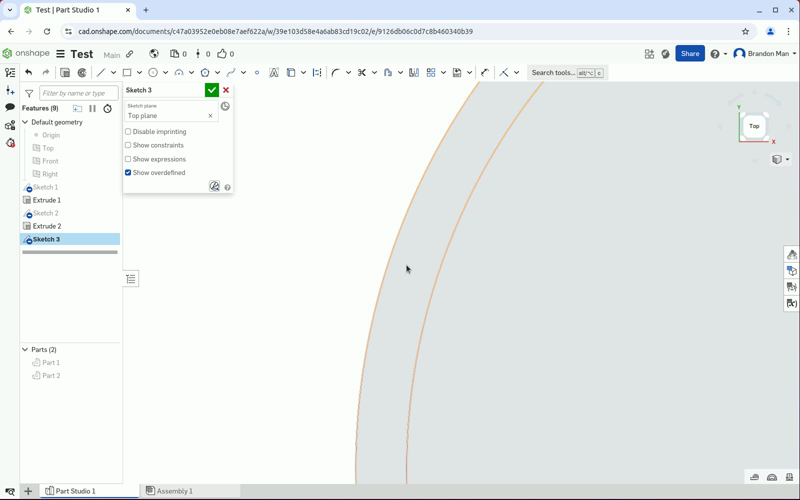
click(406, 264)
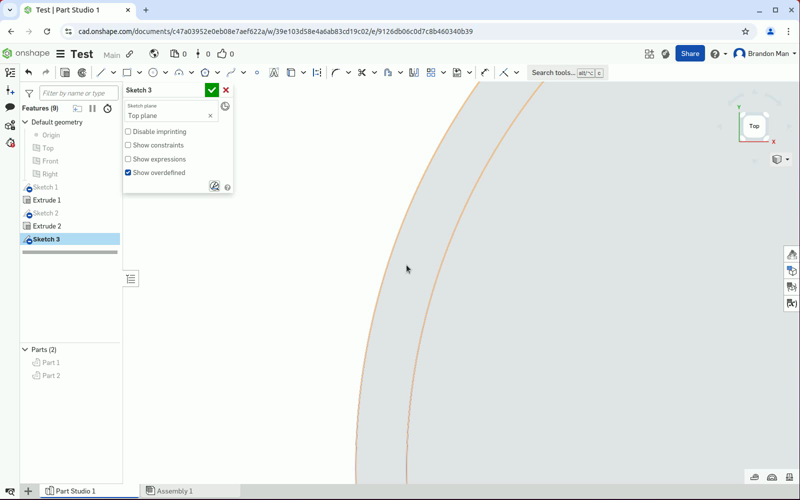
scroll(-6)
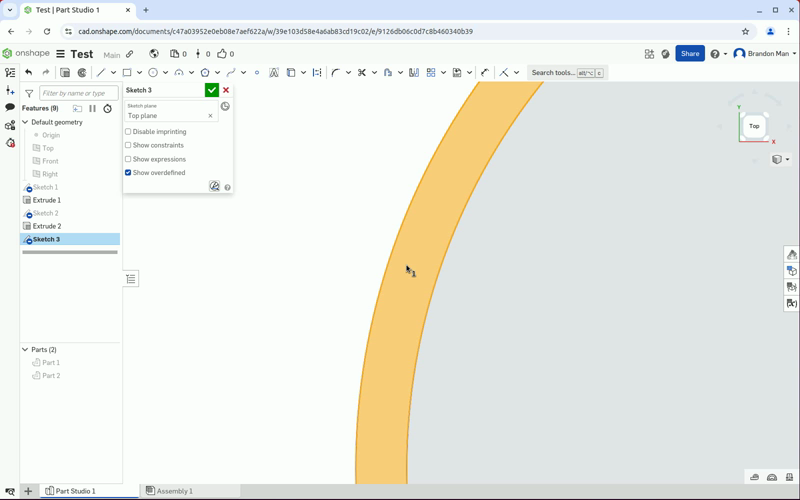
scroll(-6)
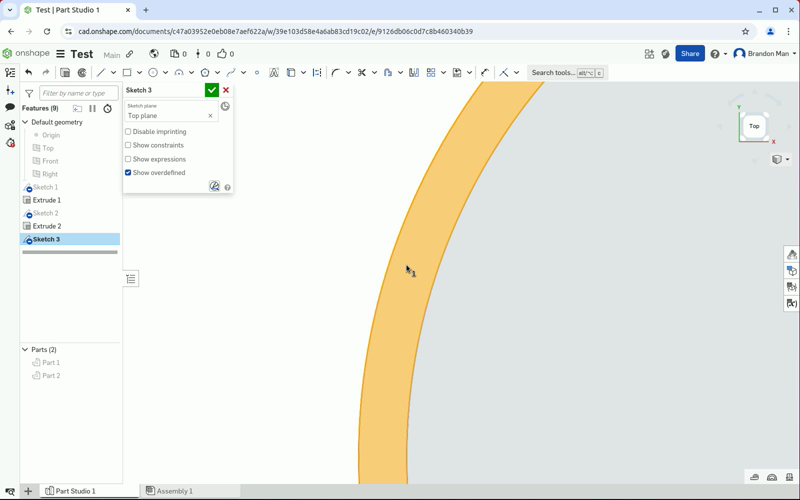
scroll(-6)
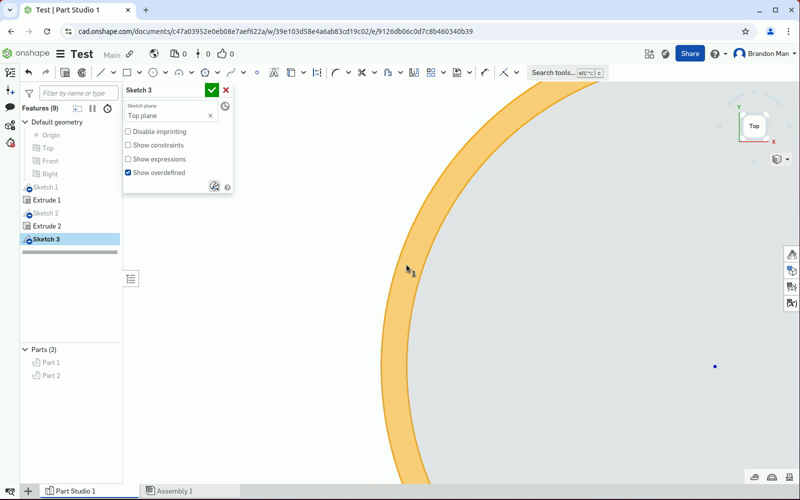
scroll(-6)
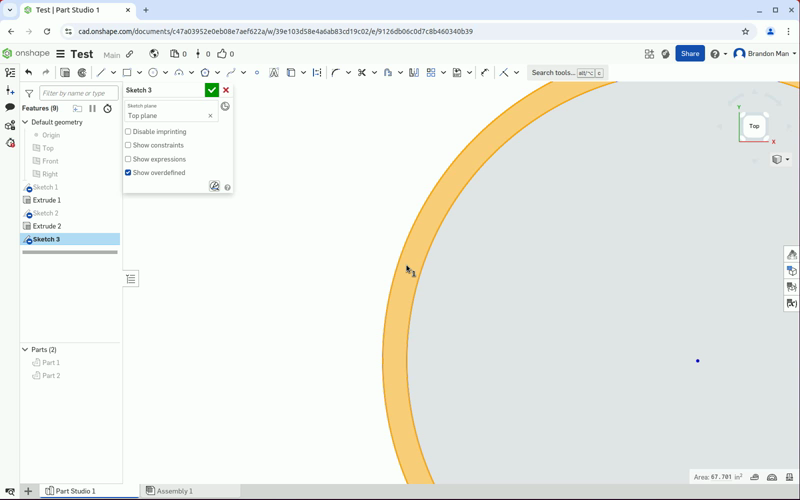
scroll(-6)
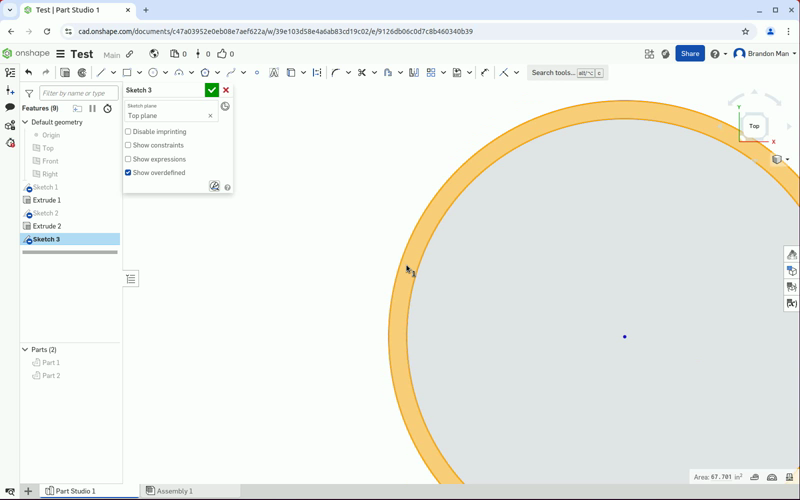
scroll(-6)
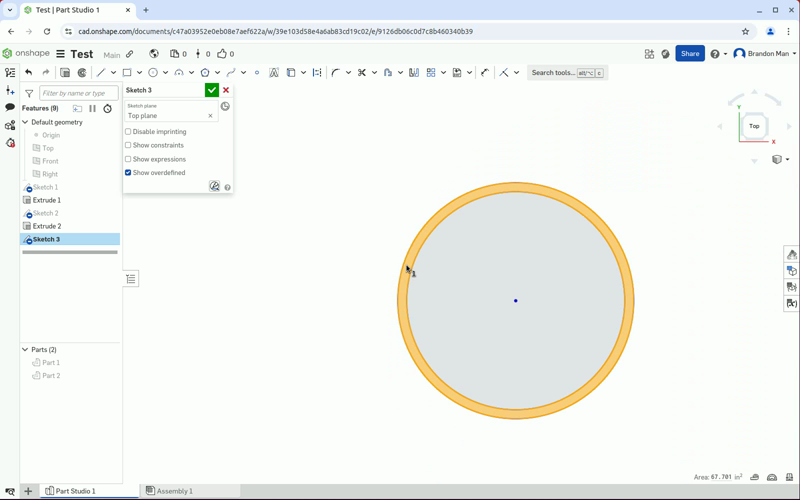
scroll(-6)
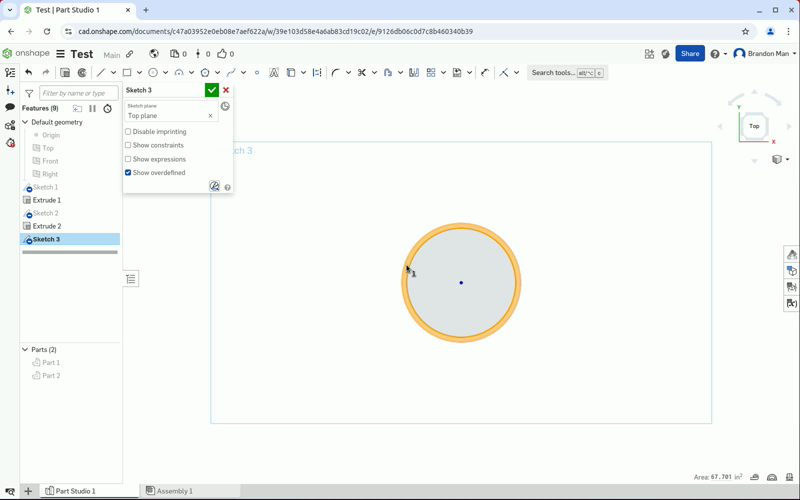
mouse_move(73, 352)
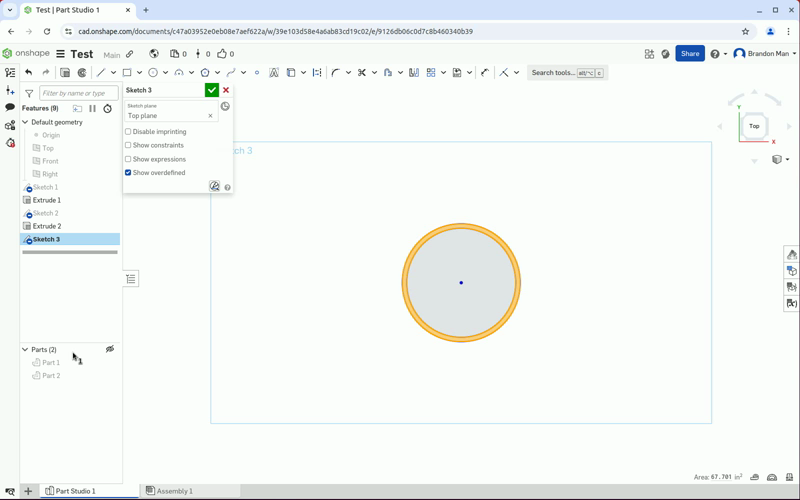
key(shift+y)
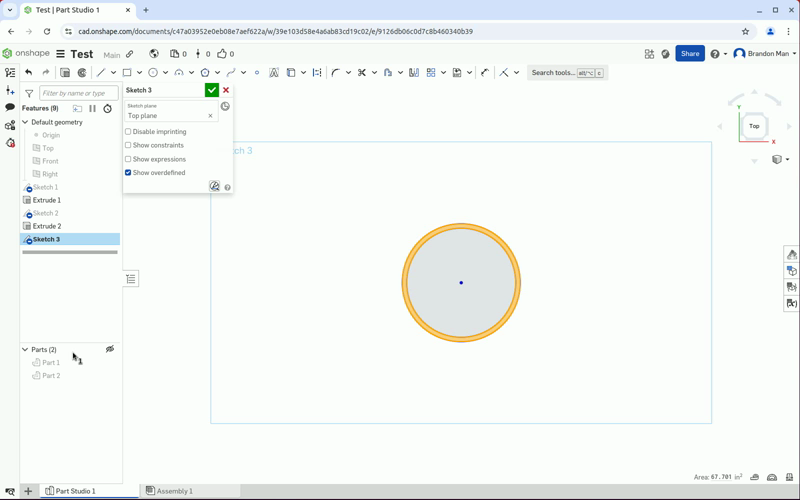
key(shift+e)
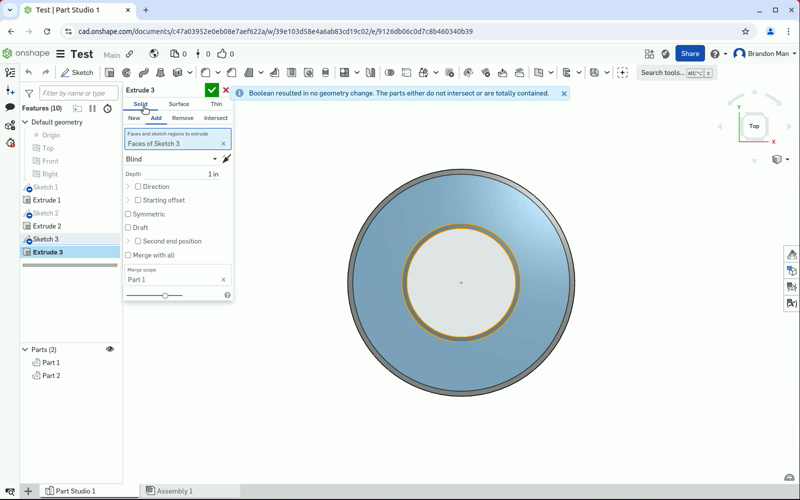
mouse_move(143, 106)
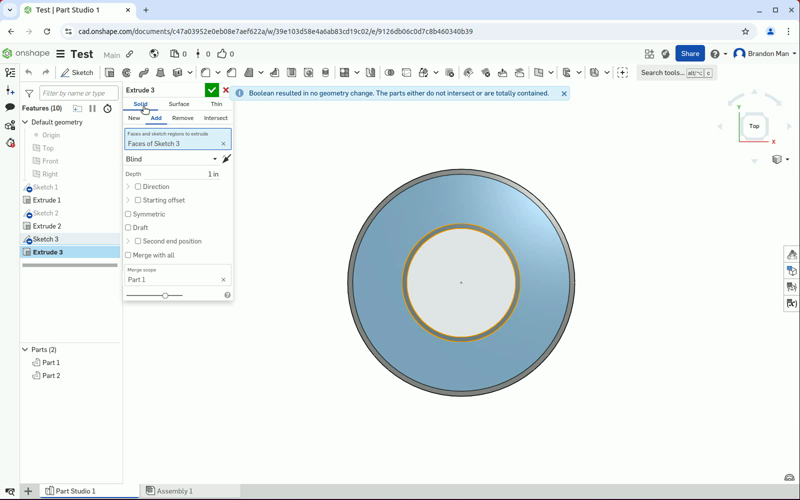
click(143, 106)
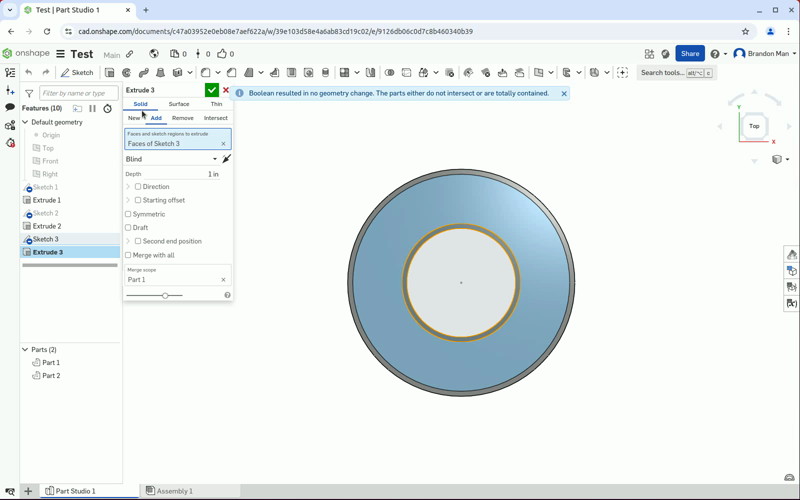
mouse_move(137, 120)
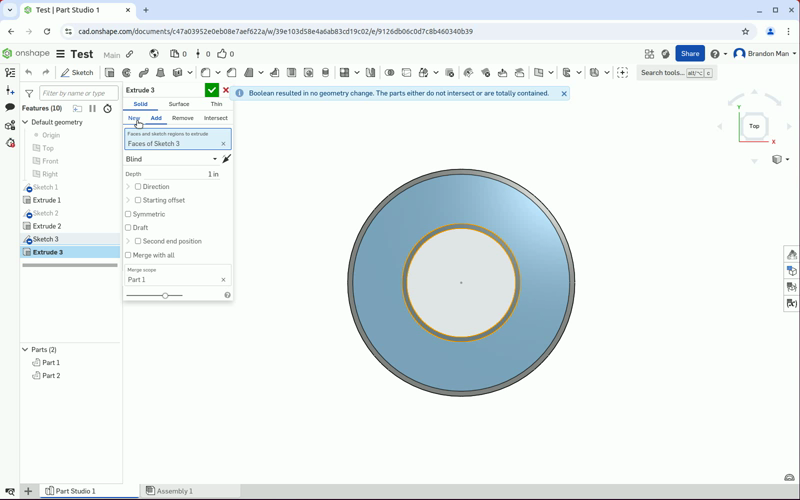
click(137, 120)
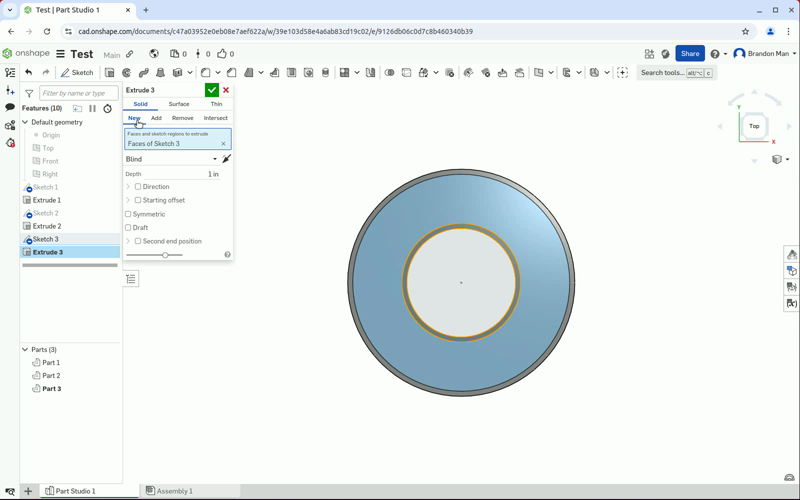
key(tab, 4)
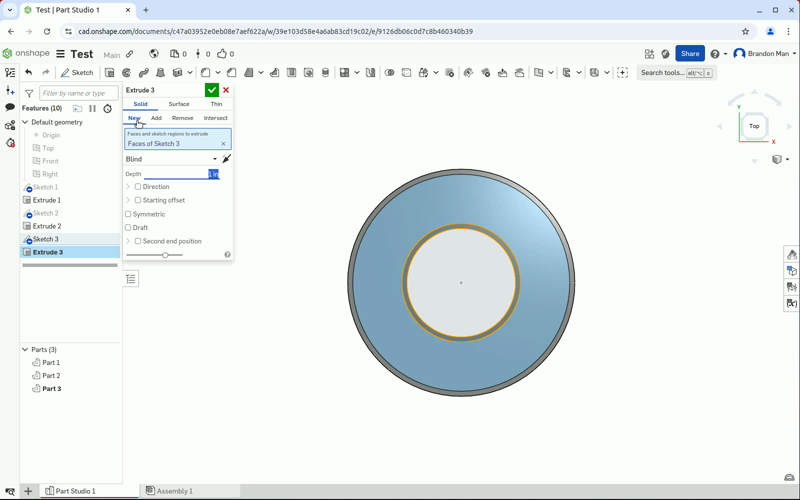
text(7.221)
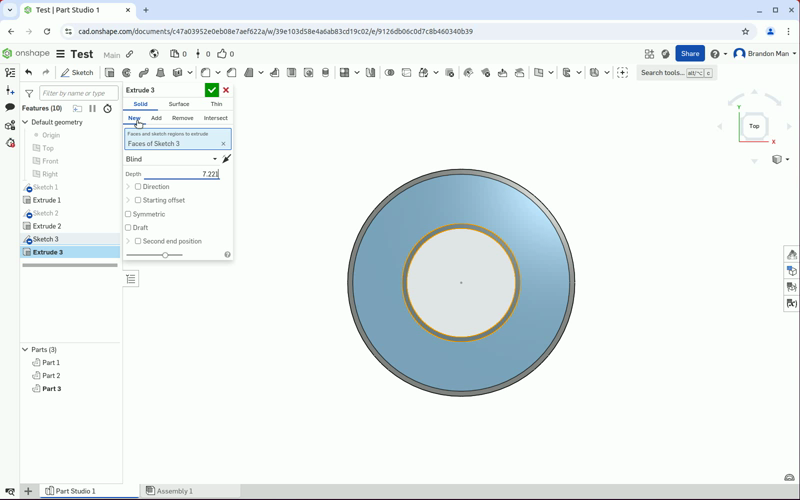
key(enter)
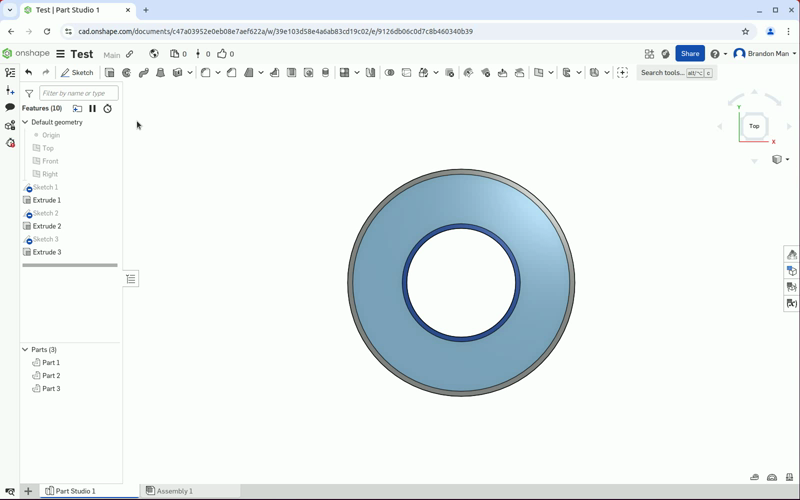
key(shift+h)
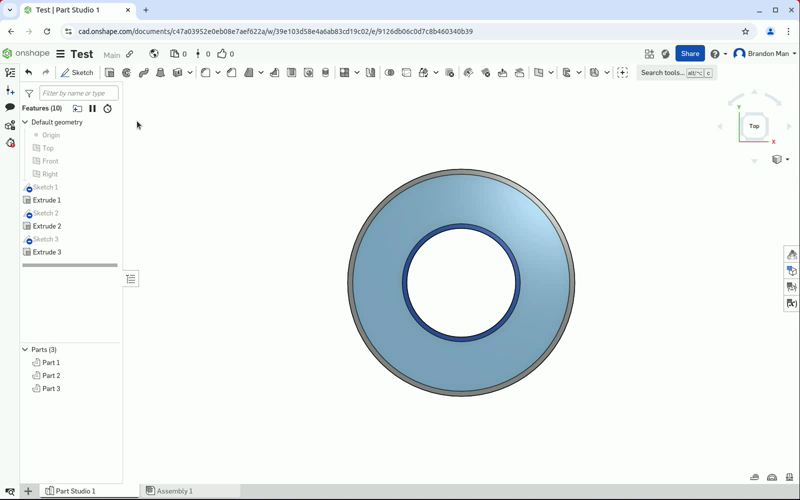
key(shift+h)
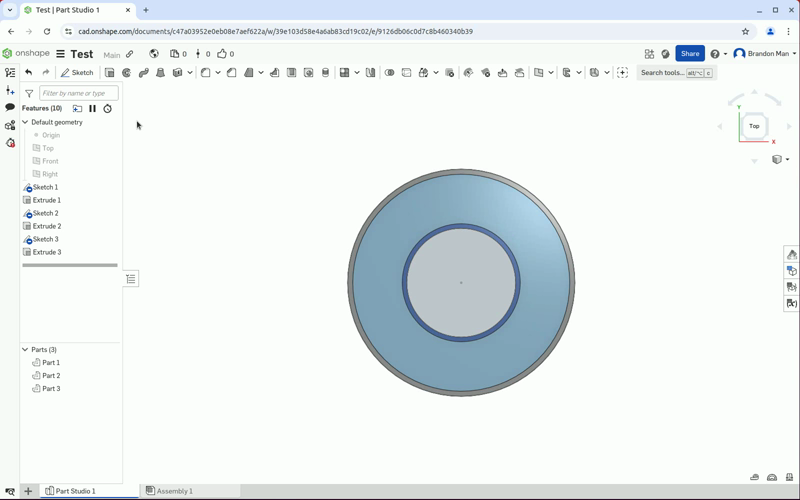
key(shift+7)
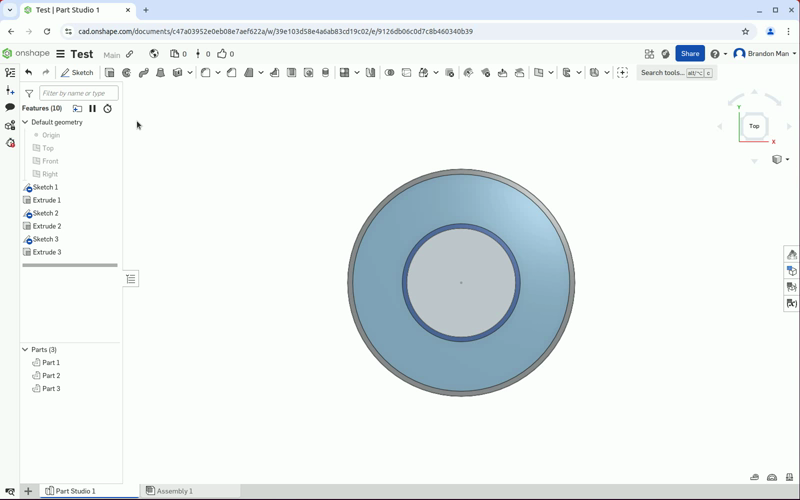
key(up, 3)
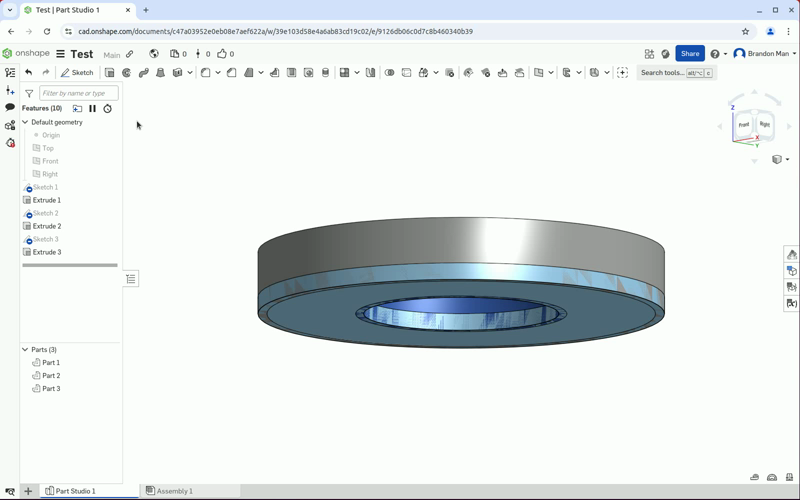
key(left, 3)
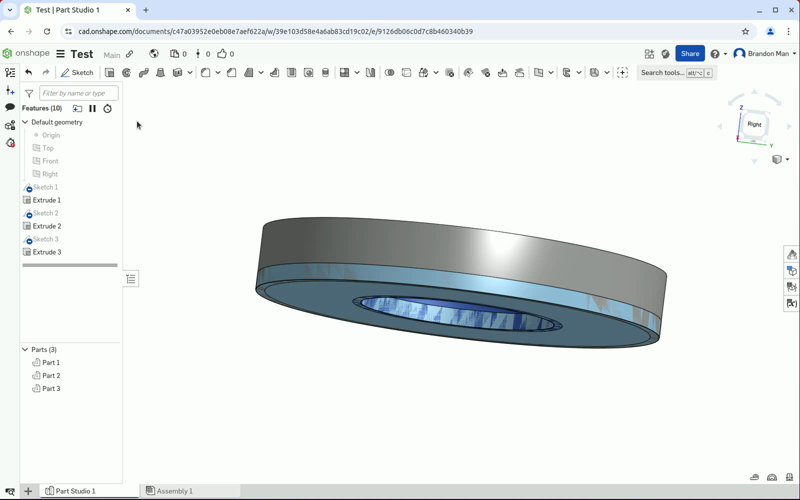
key(right, 3)
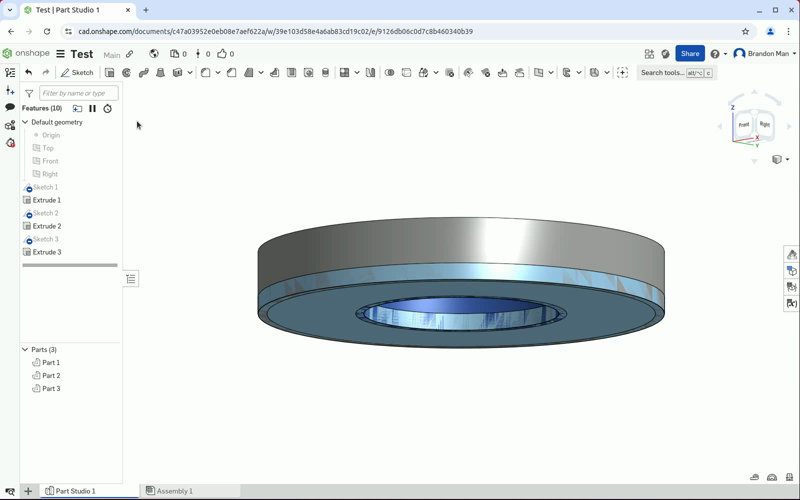
key(down, 3)
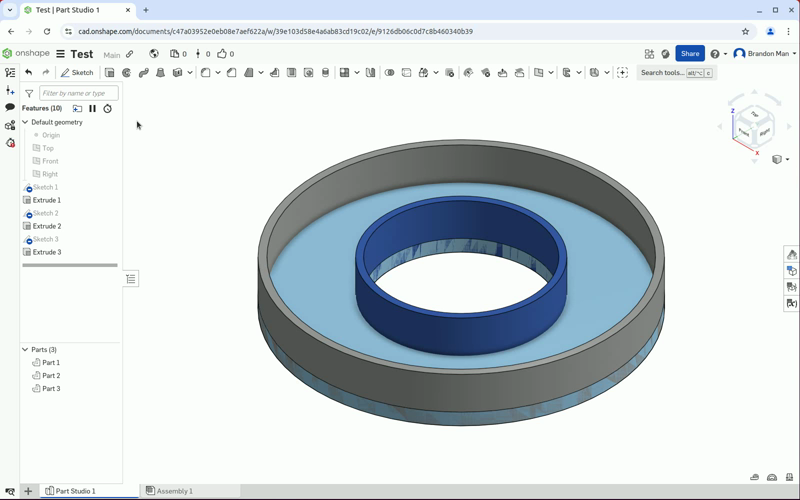
mouse_move(73, 189)
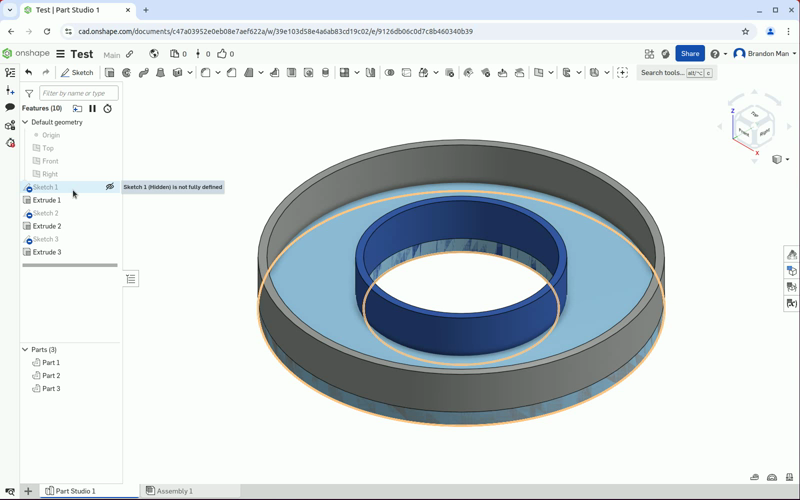
click(73, 189)